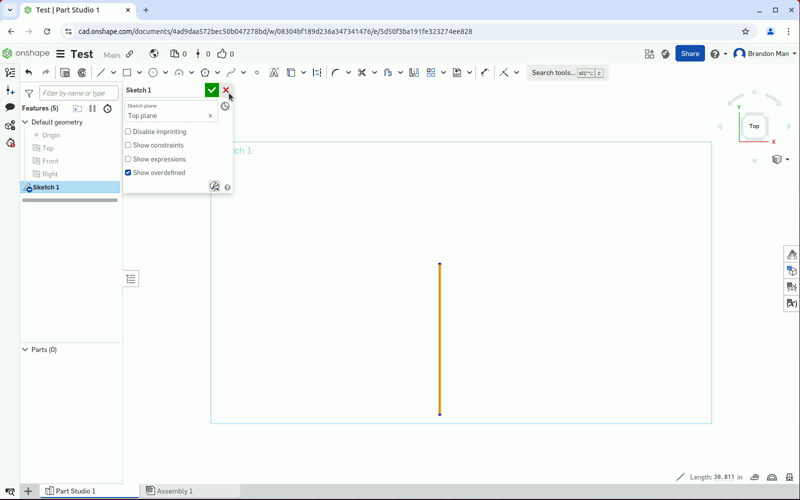
key(shift+h)
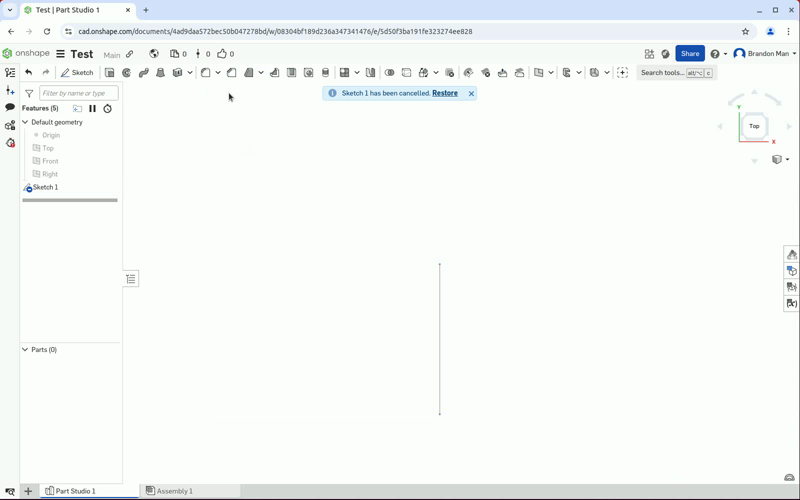
key(shift+s)
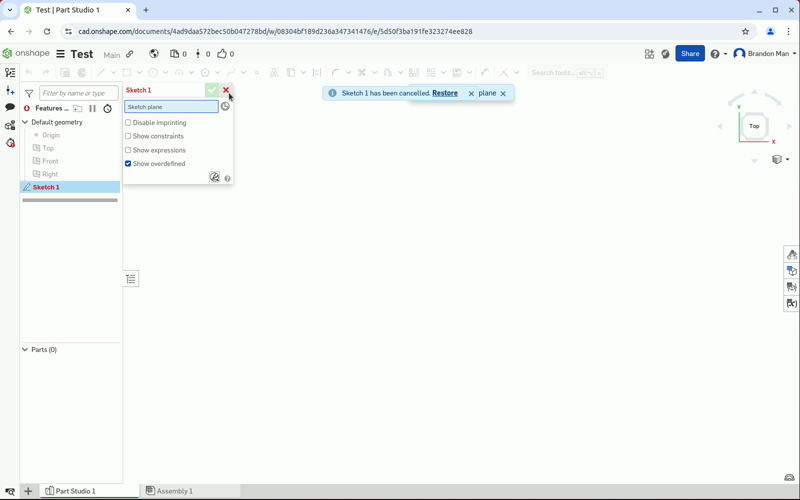
mouse_move(73, 150)
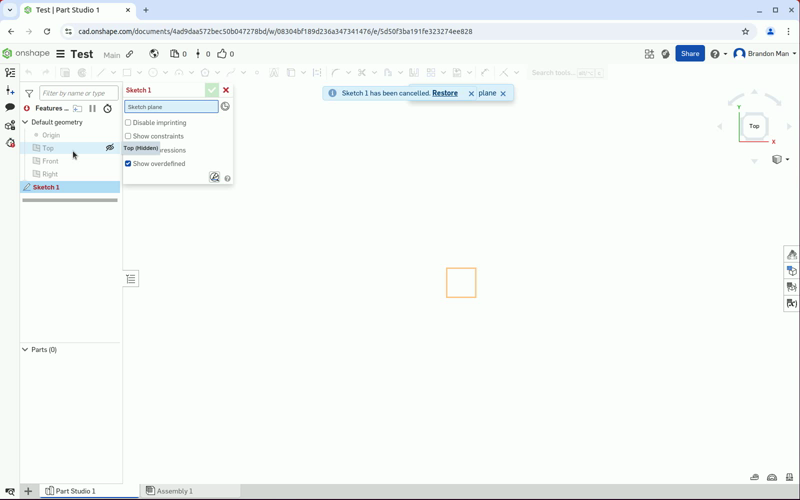
click(73, 150)
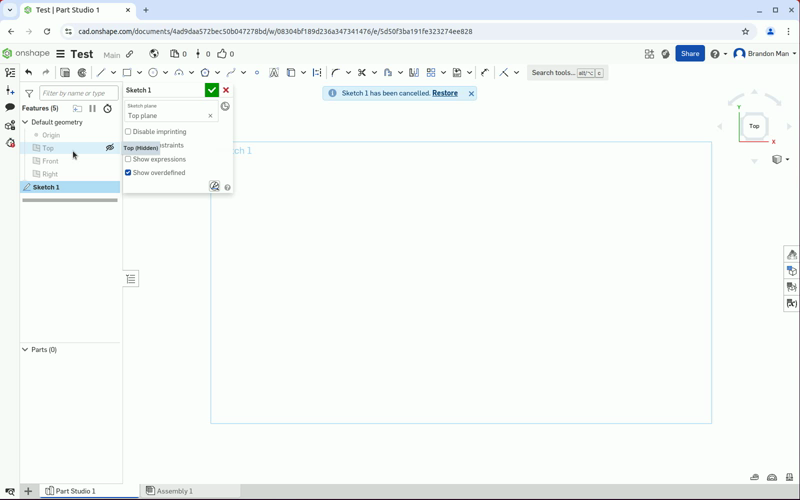
mouse_move(73, 352)
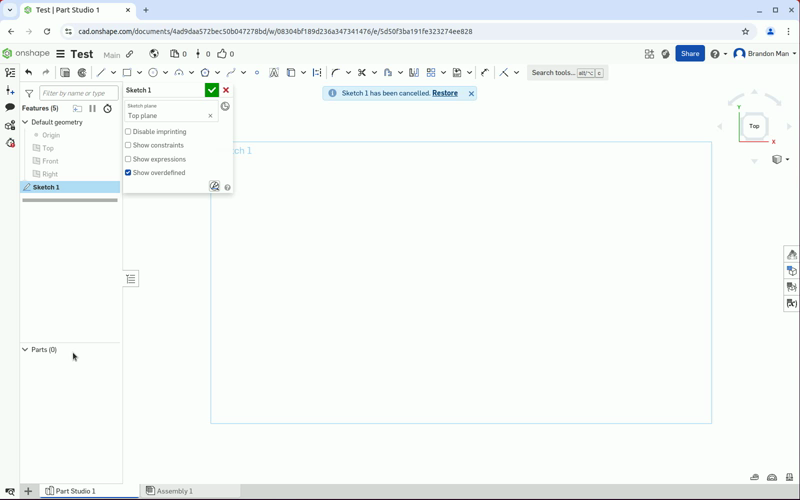
key(y)
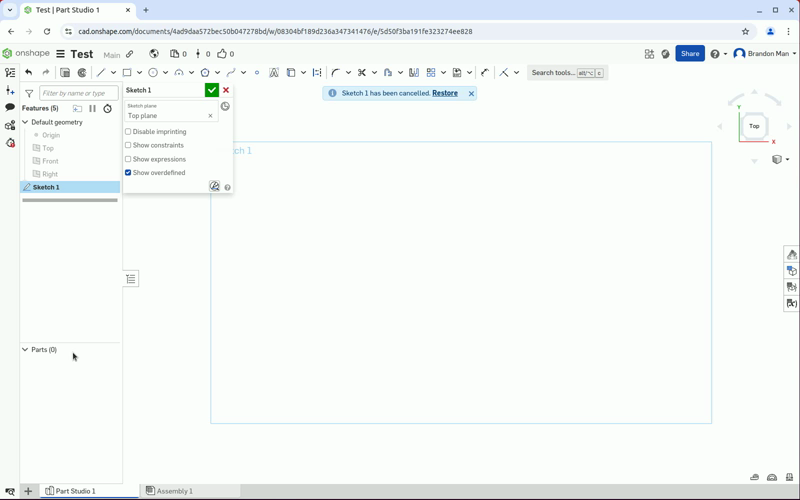
key(l)
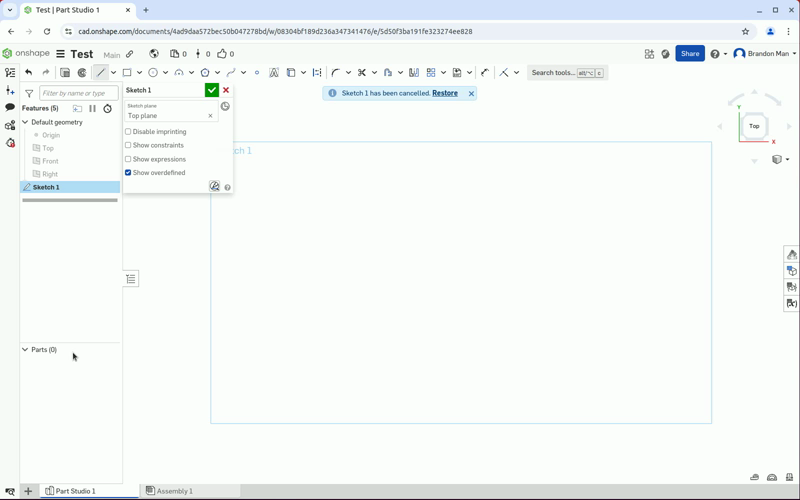
key_down(shift)
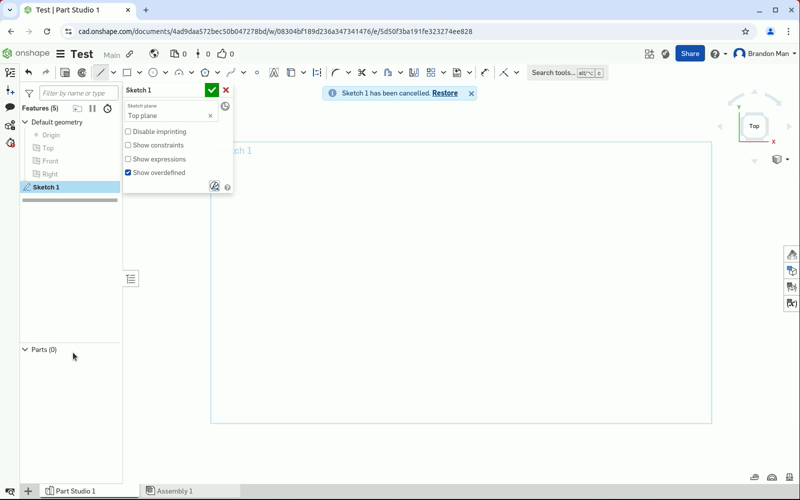
mouse_move(368, 361)
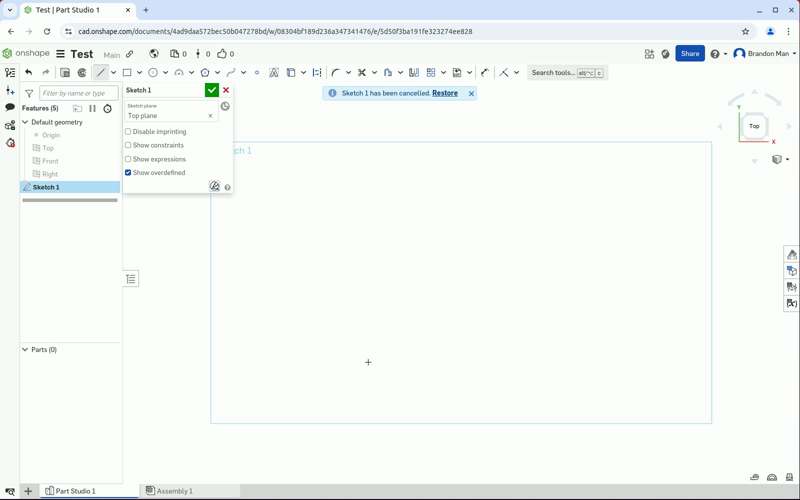
click(368, 361)
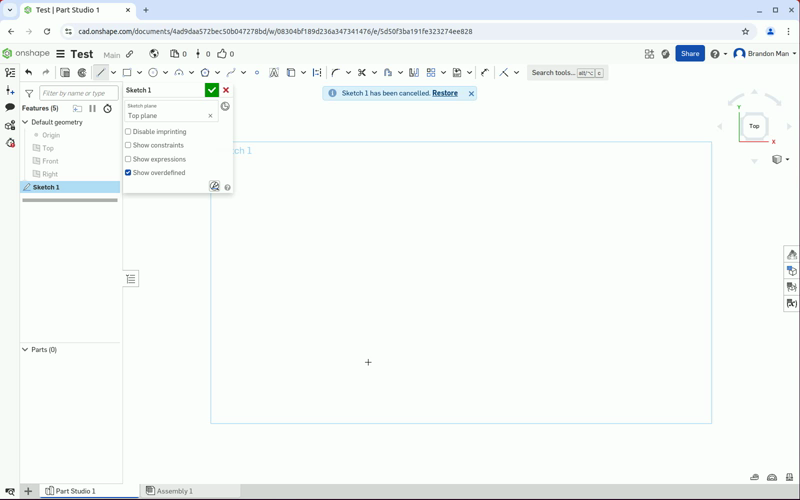
key_up(shift)
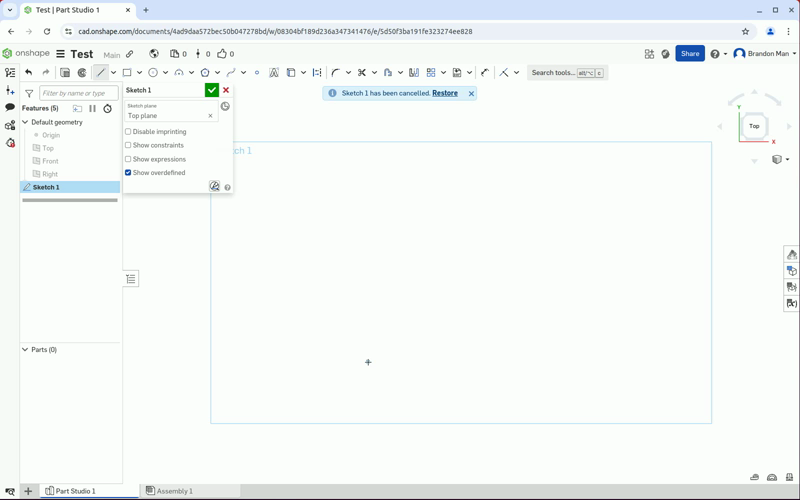
key_down(shift)
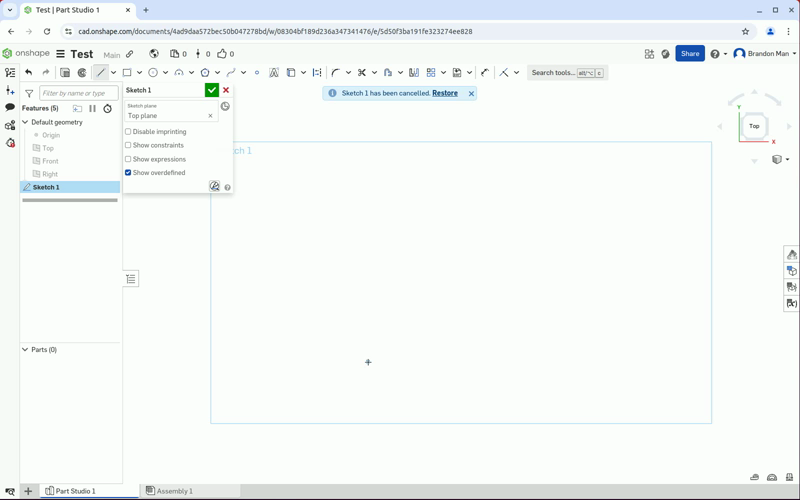
mouse_move(552, 361)
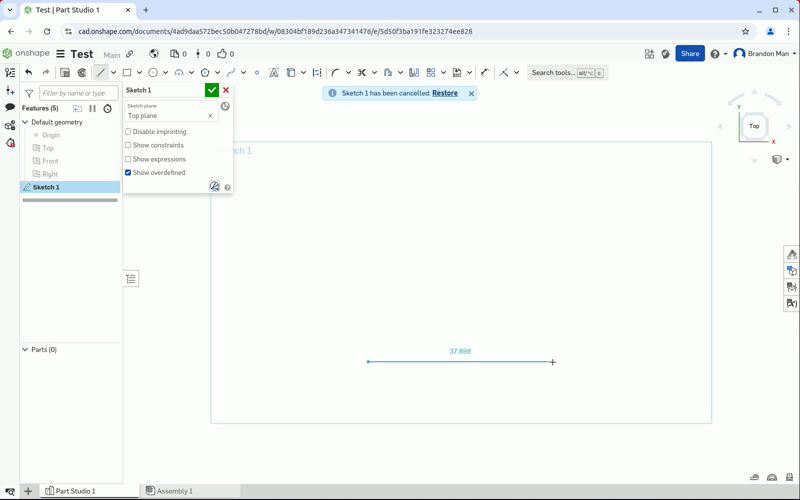
click(552, 361)
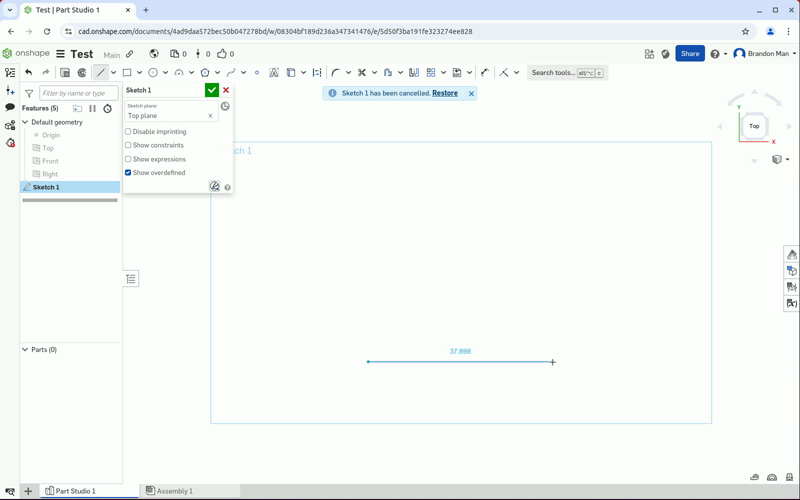
key_up(shift)
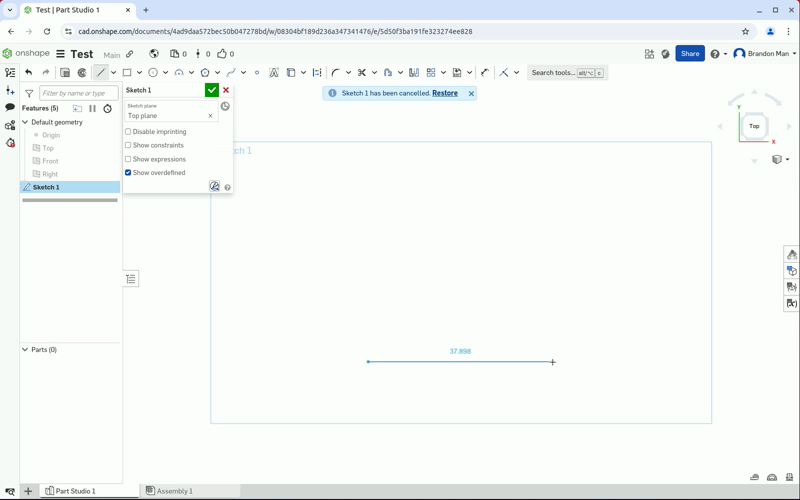
key_down(shift)
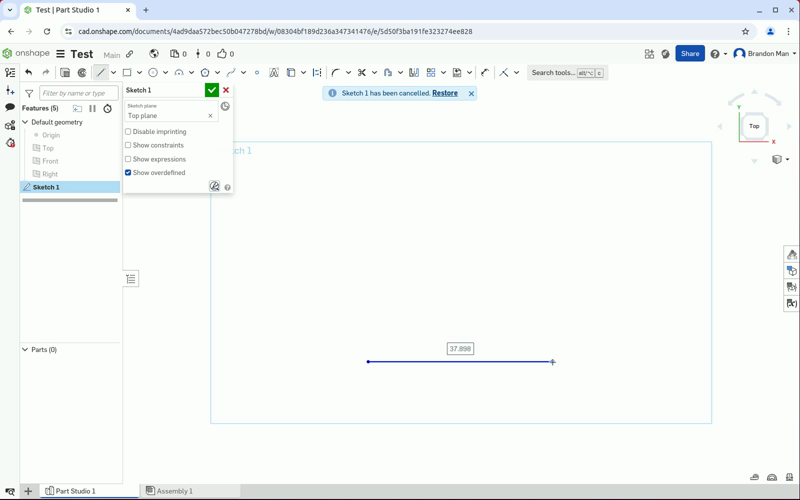
mouse_move(552, 206)
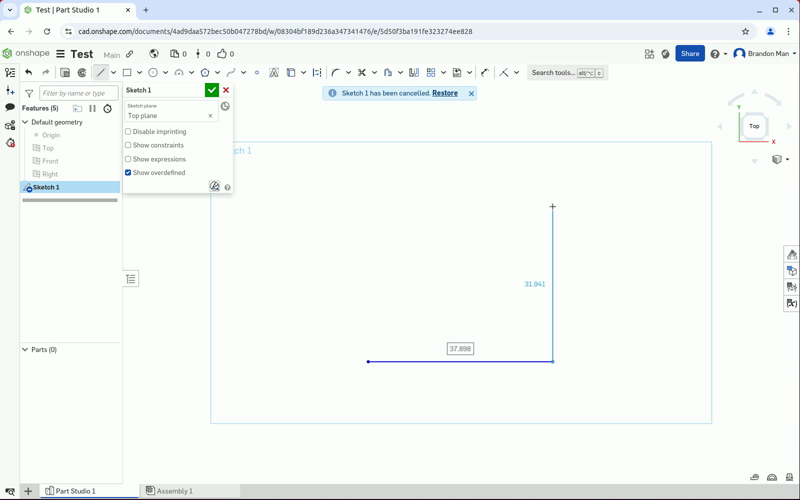
click(552, 206)
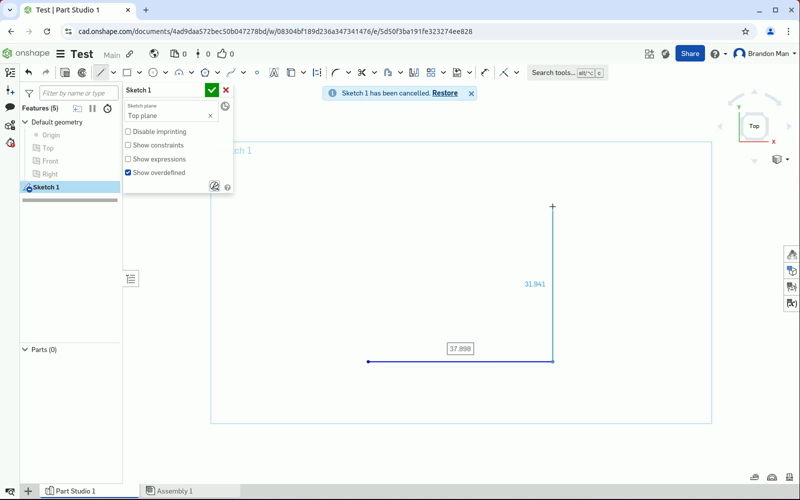
key_up(shift)
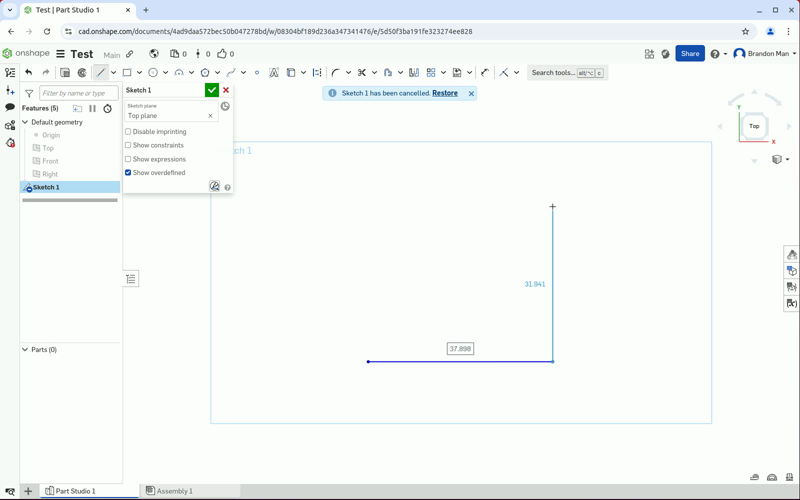
key_down(shift)
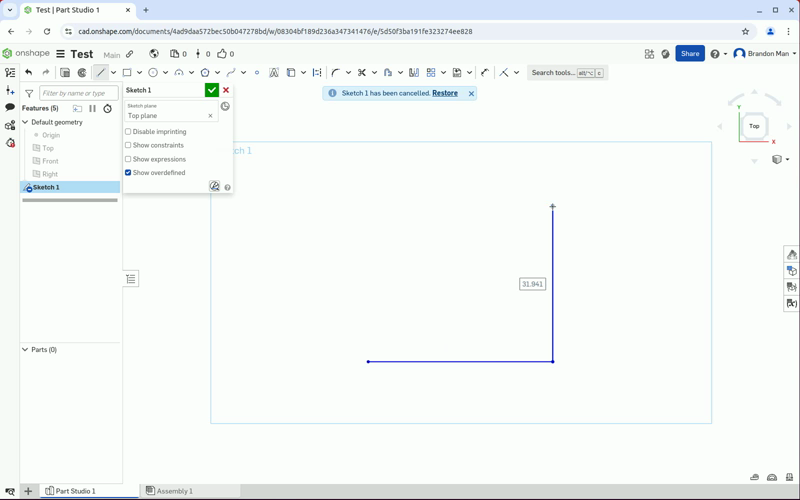
mouse_move(582, 206)
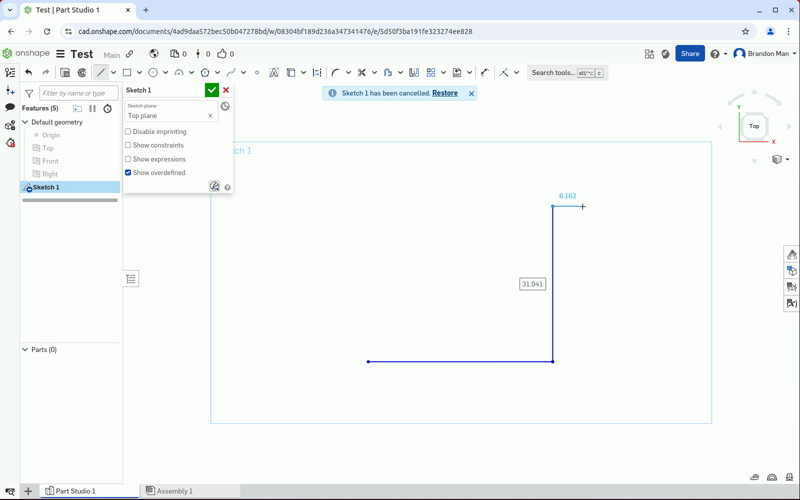
mouse_move(539, 206)
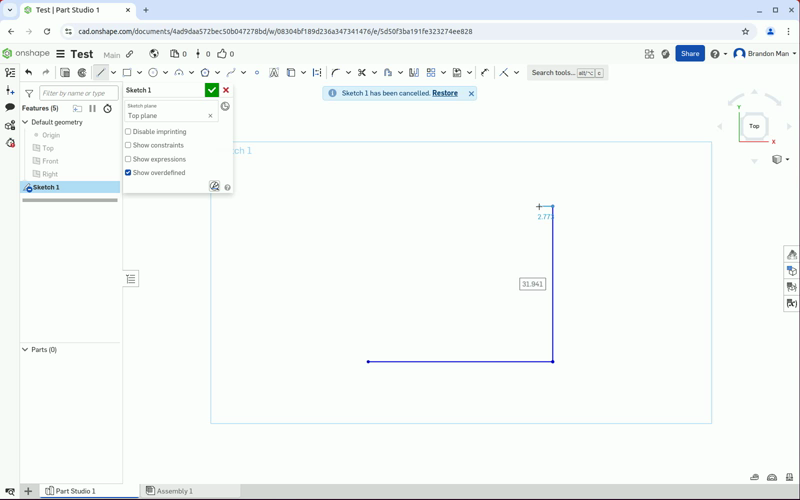
click(539, 206)
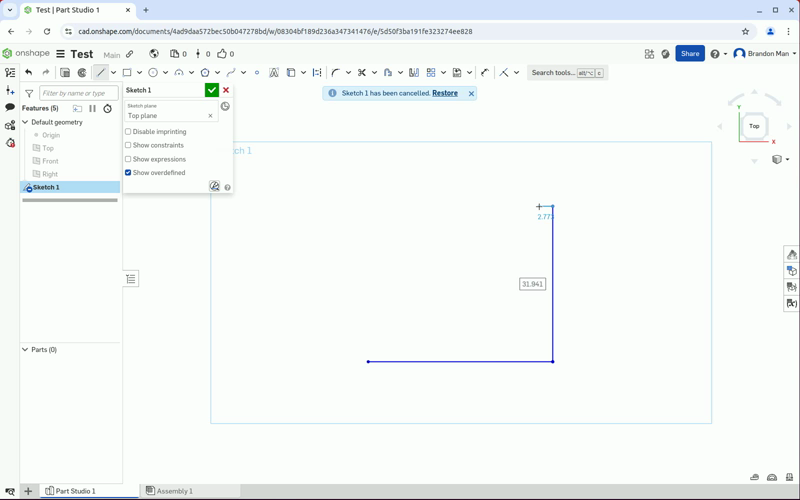
key_up(shift)
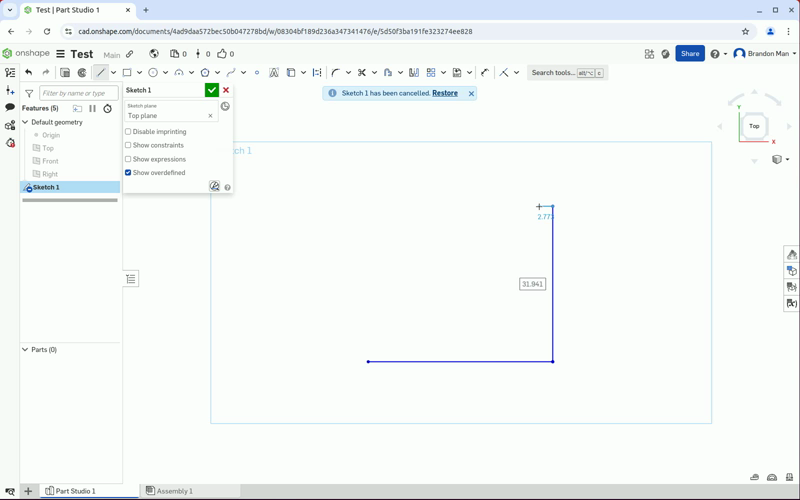
key_down(shift)
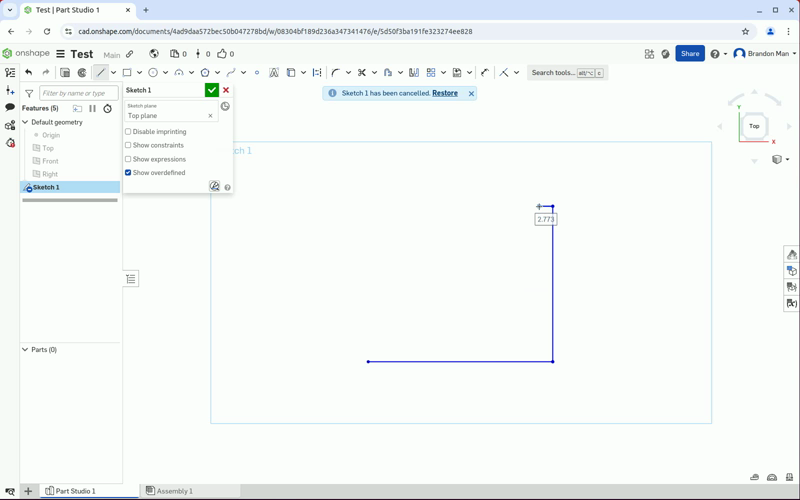
mouse_move(469, 206)
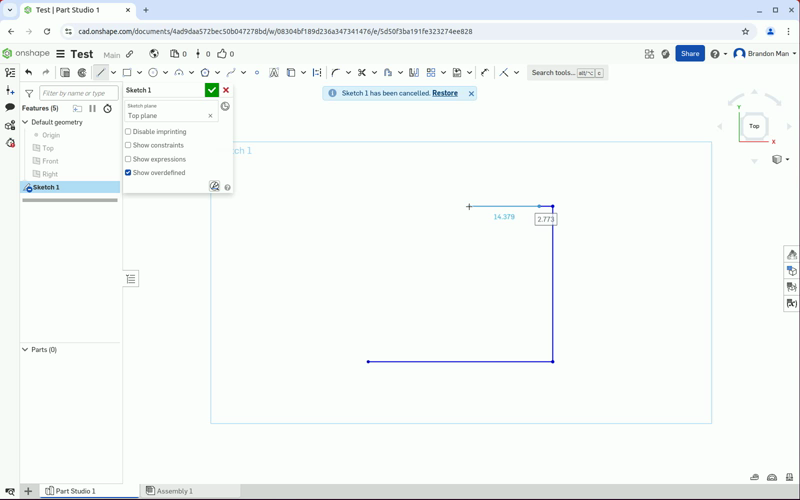
click(469, 206)
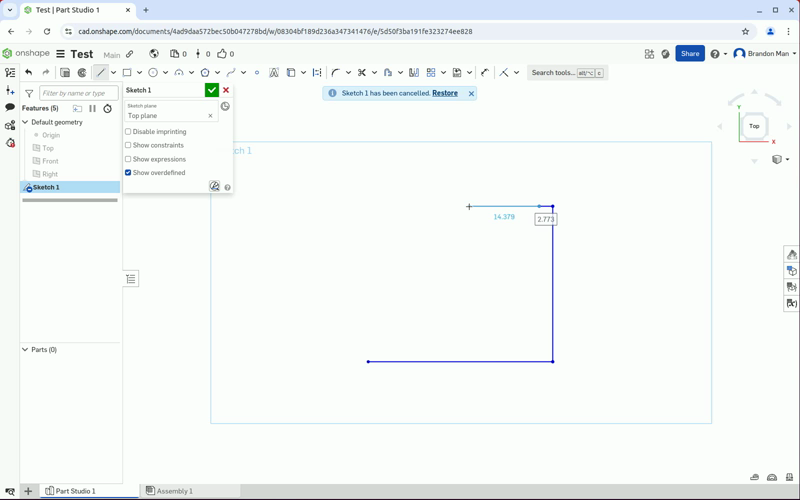
key_up(shift)
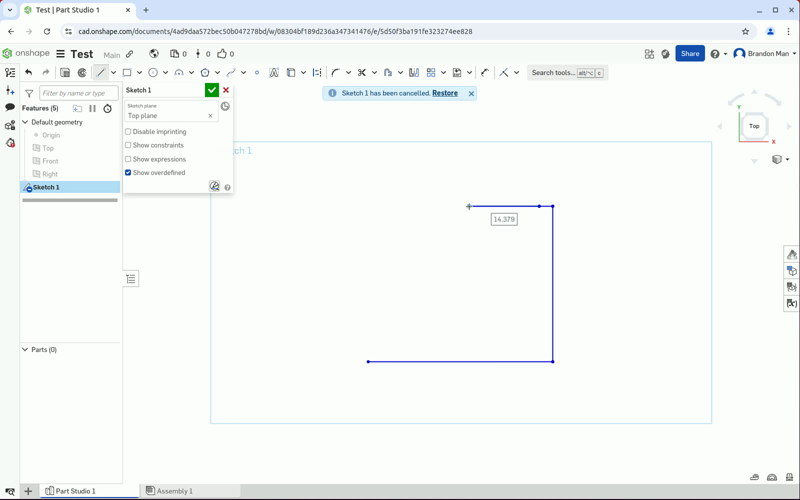
key_down(shift)
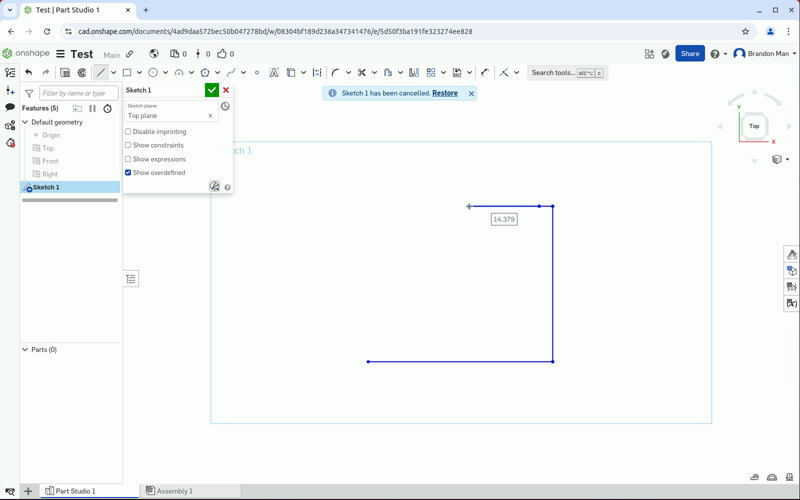
mouse_move(368, 206)
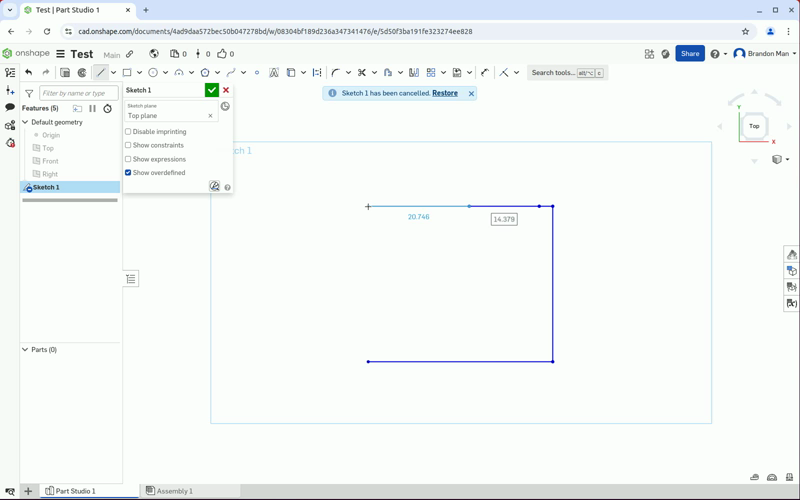
click(368, 206)
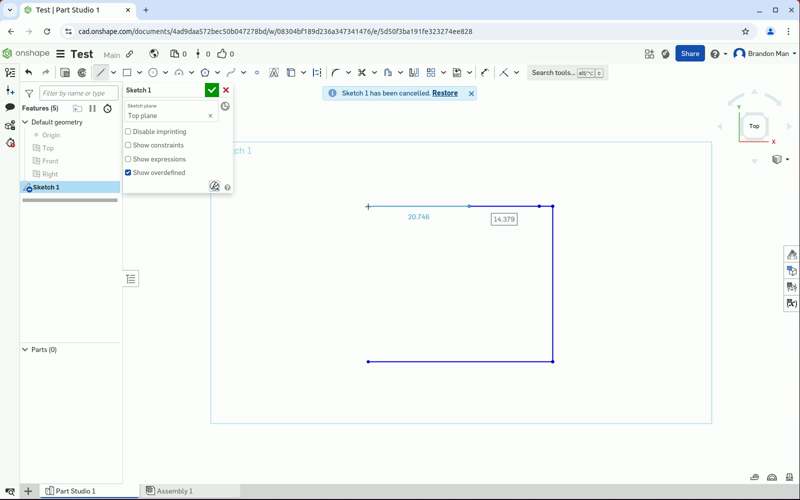
key_up(shift)
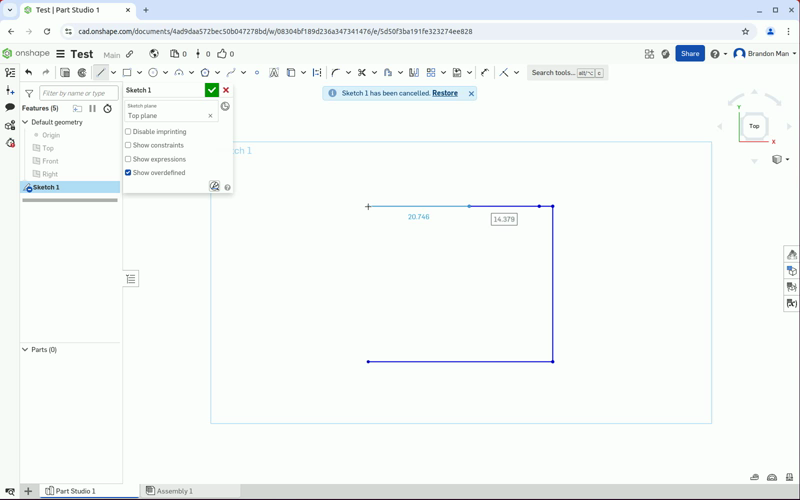
key_down(shift)
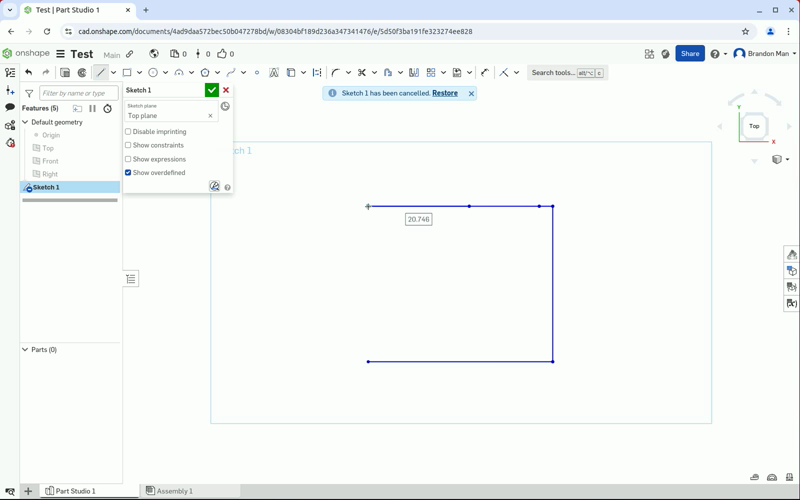
mouse_move(368, 361)
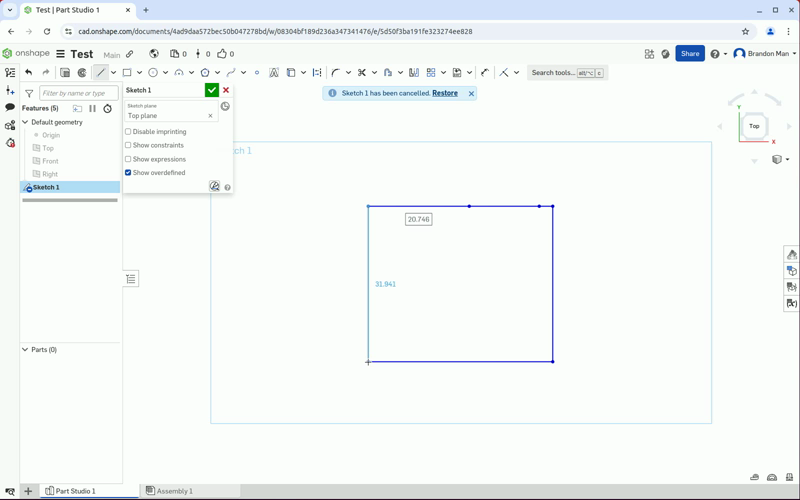
key_up(shift)
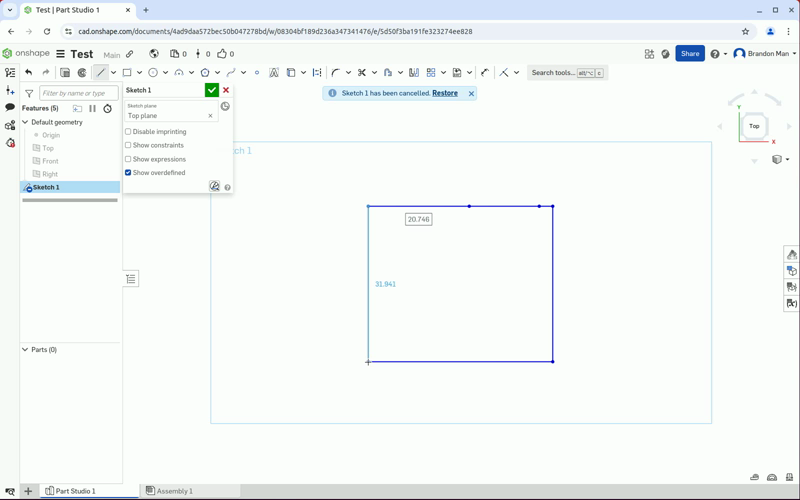
click(368, 361)
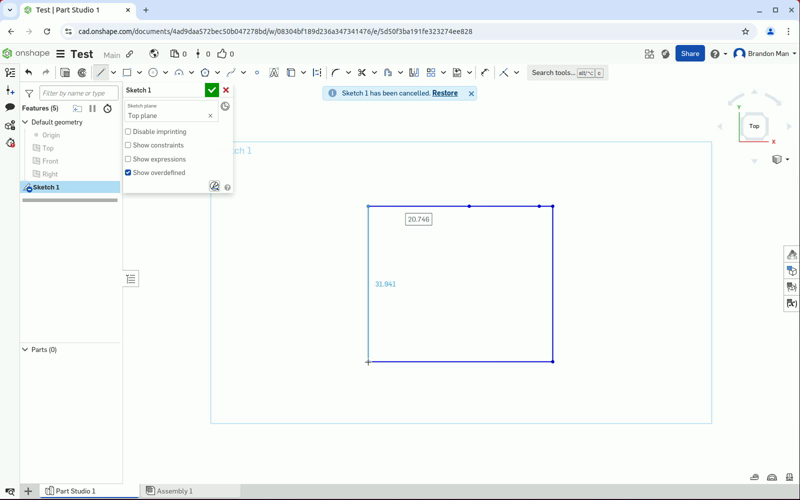
key(esc)
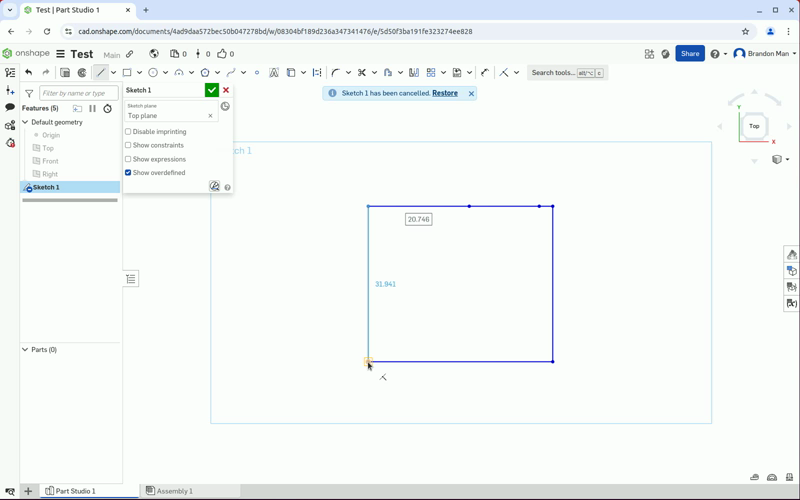
mouse_move(439, 231)
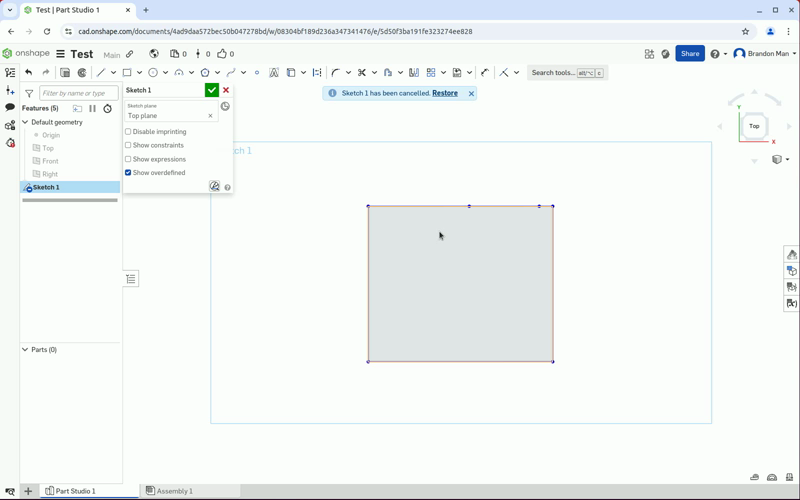
click(439, 231)
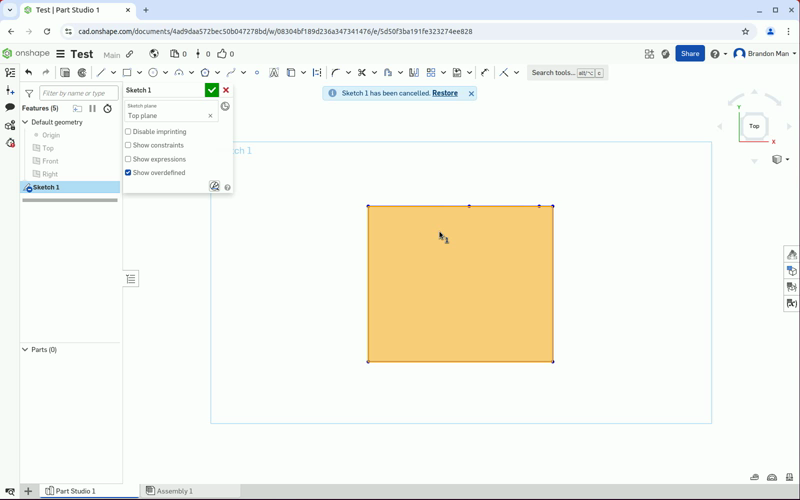
mouse_move(73, 352)
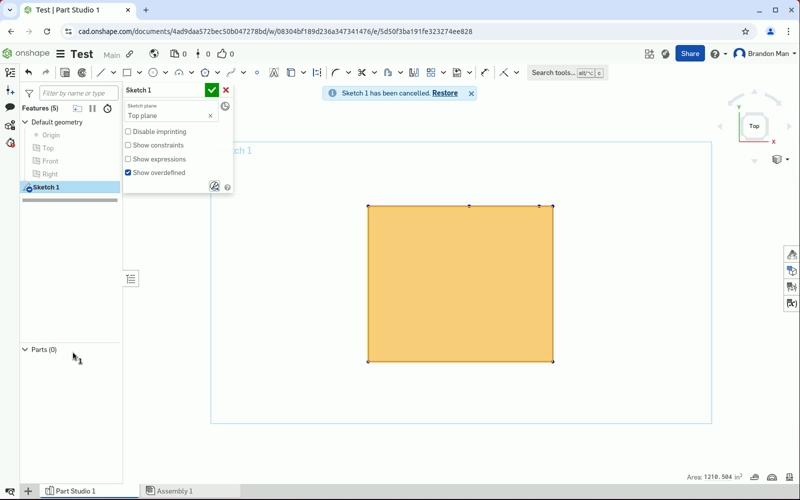
key(shift+y)
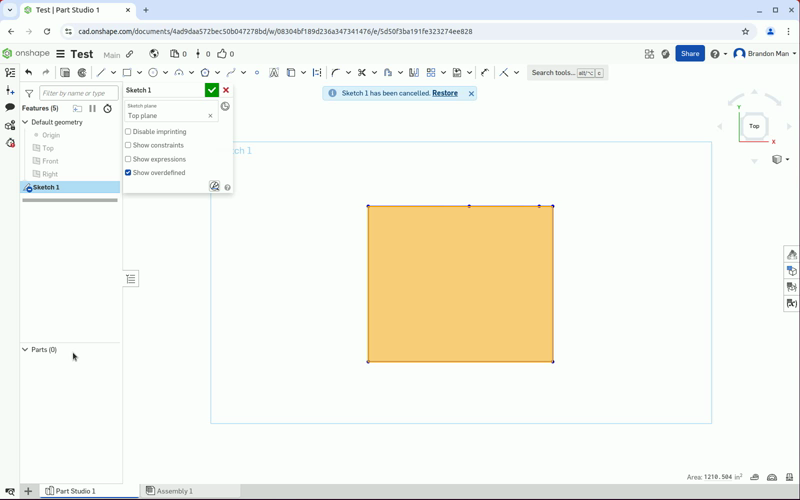
key(shift+e)
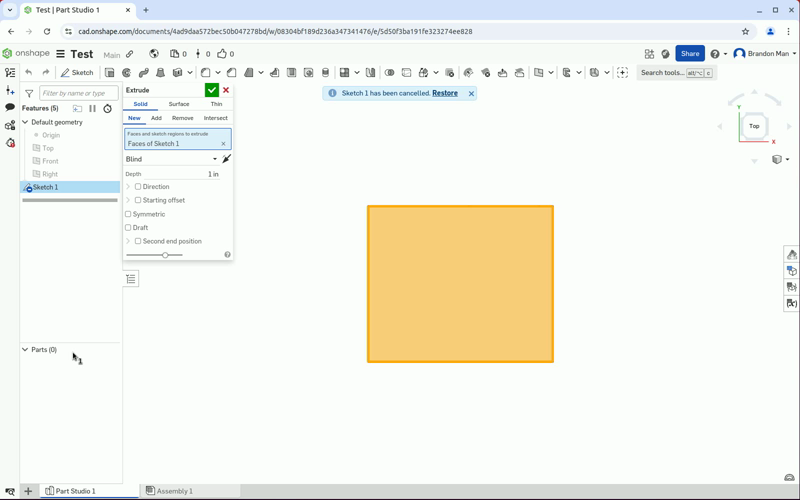
mouse_move(143, 106)
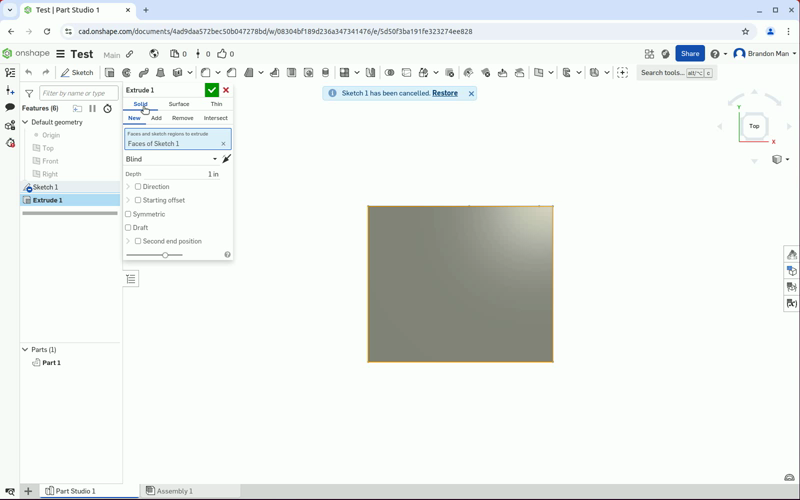
click(143, 106)
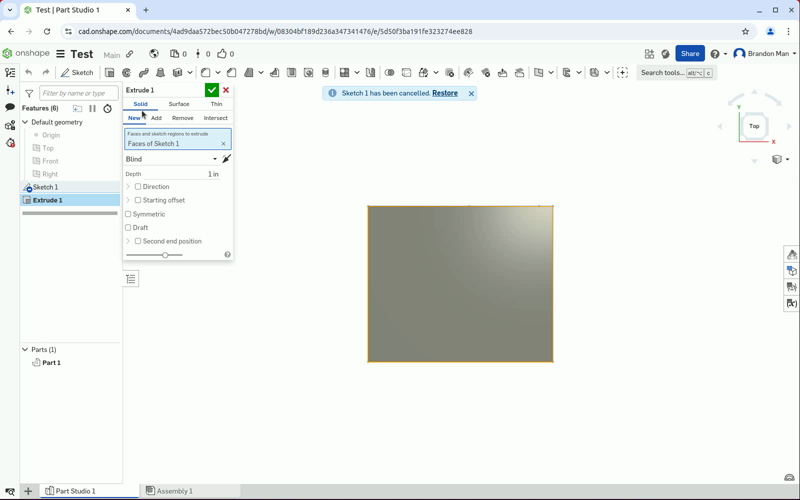
mouse_move(137, 120)
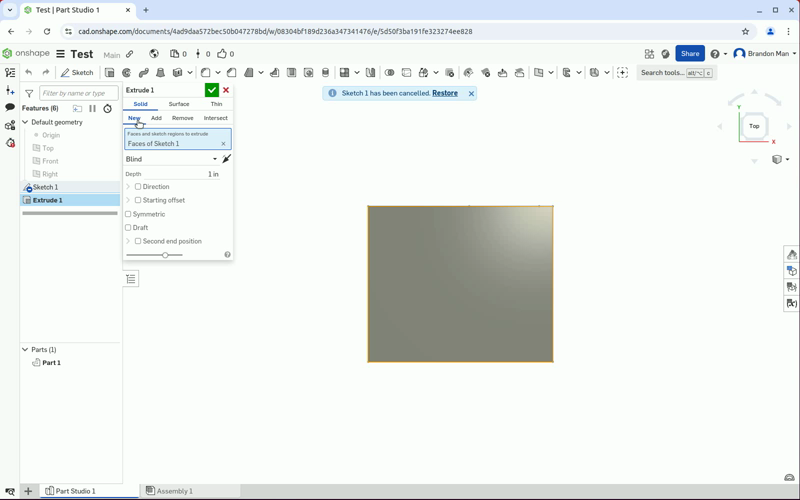
click(137, 120)
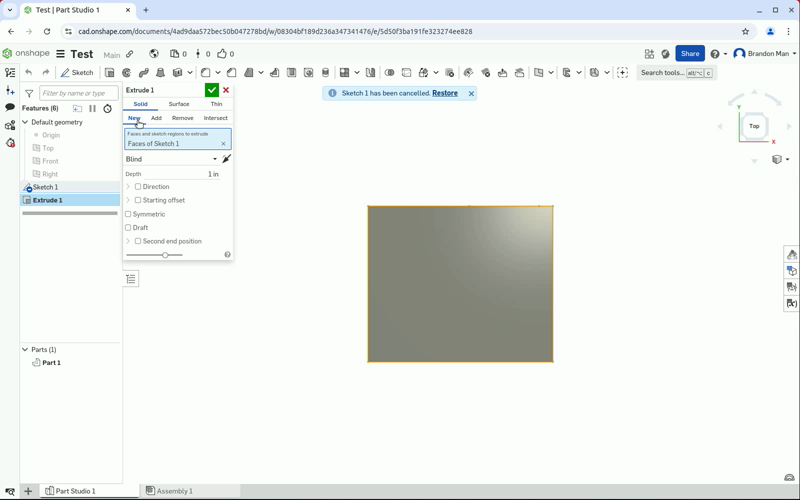
key(tab, 4)
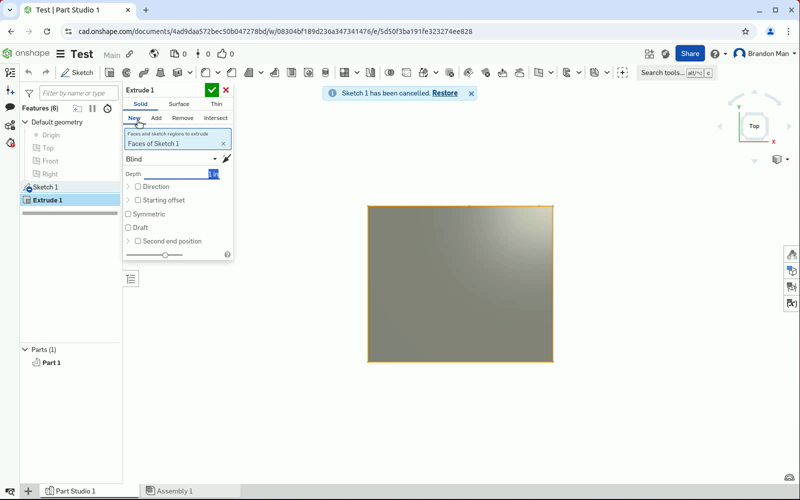
text(-0.241)
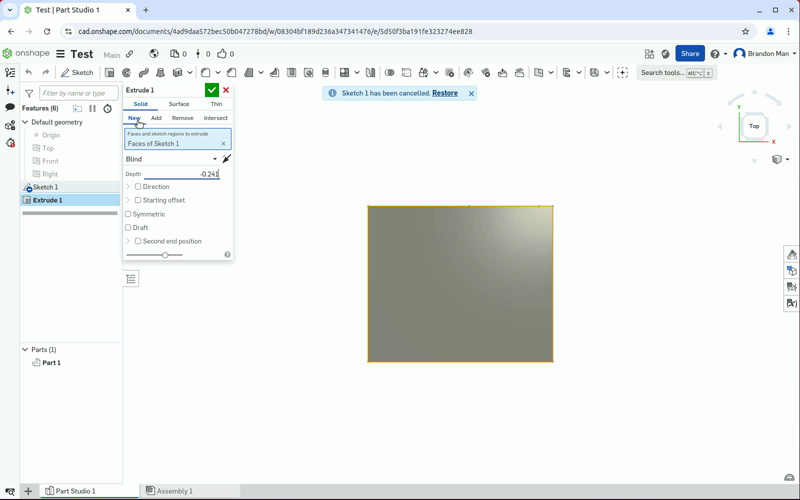
key(enter)
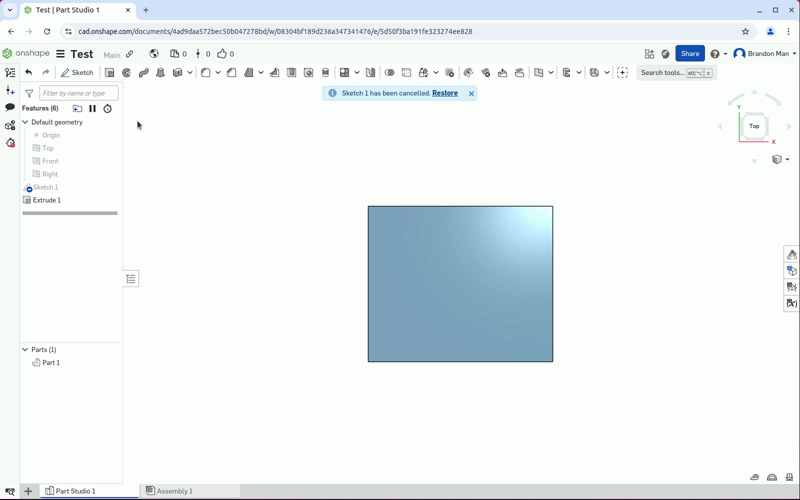
key(shift+h)
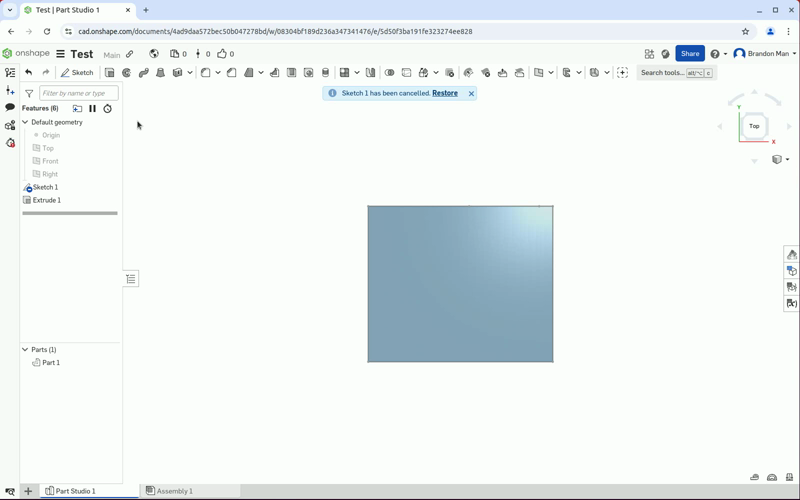
key(shift+h)
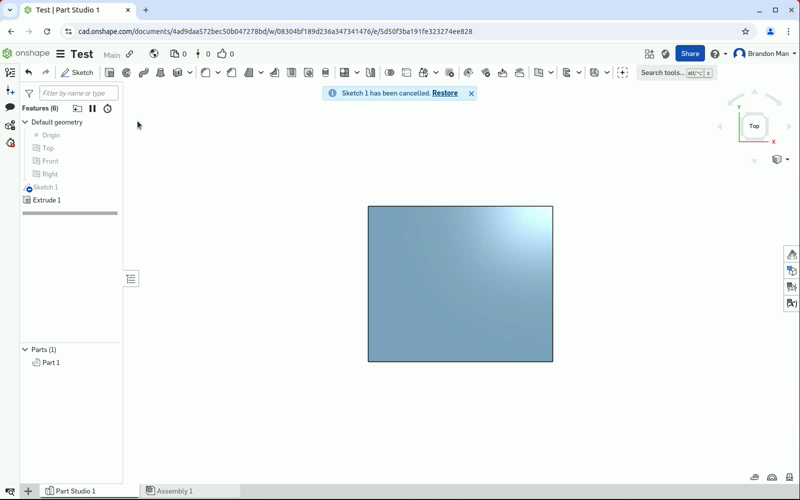
mouse_move(73, 189)
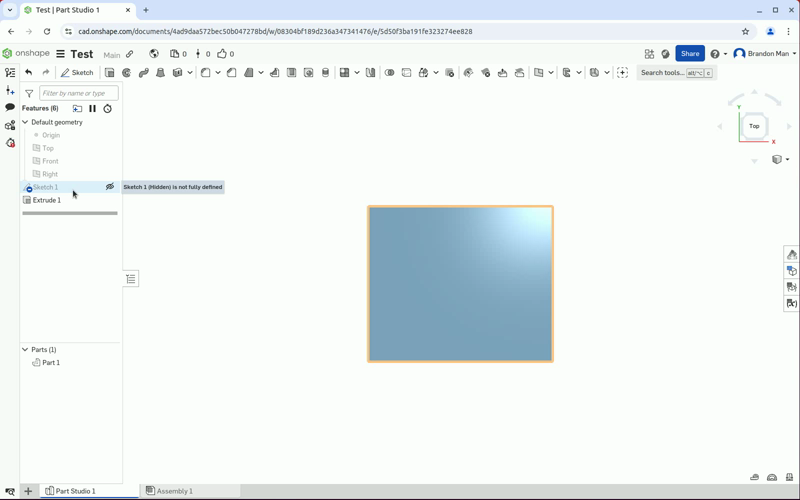
click(73, 189)
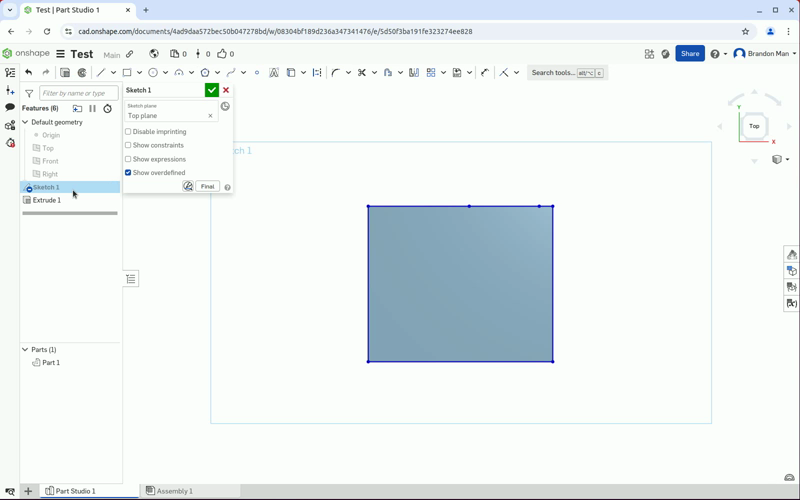
mouse_move(229, 92)
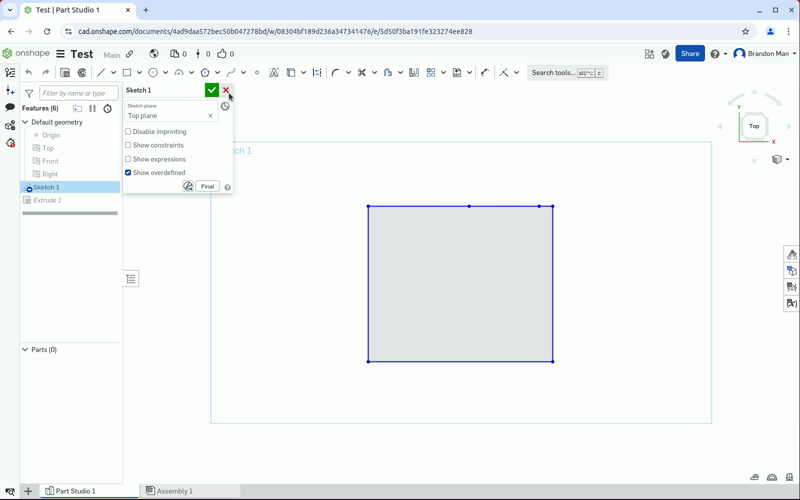
click(229, 92)
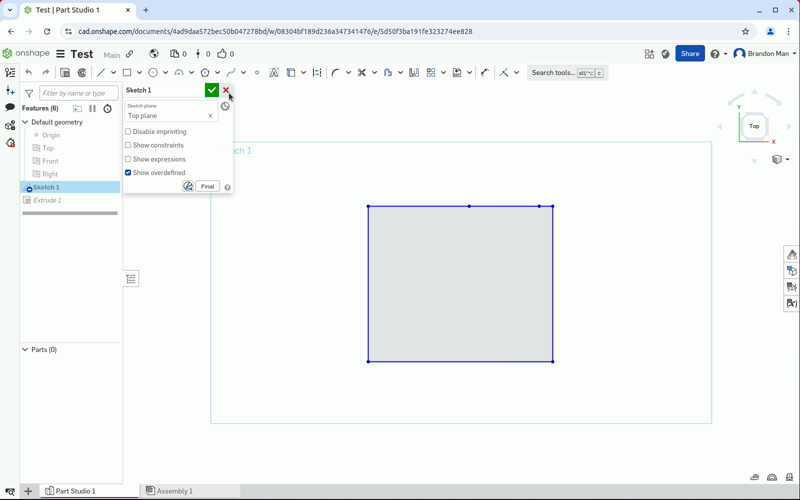
key(shift+s)
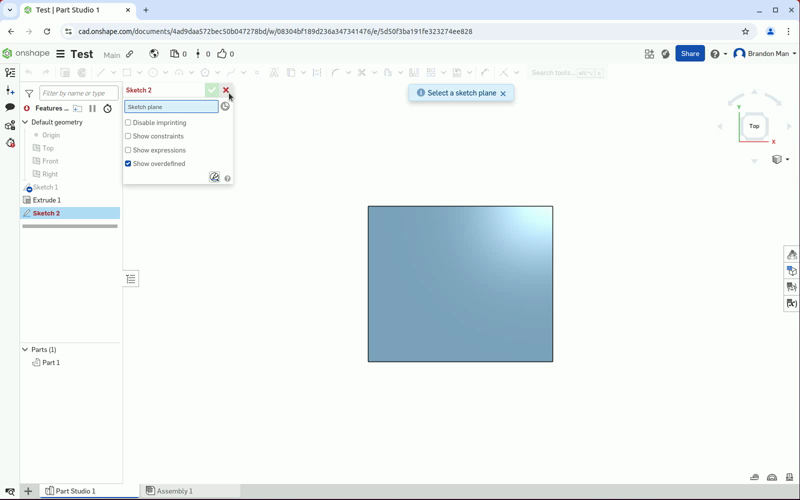
mouse_move(73, 150)
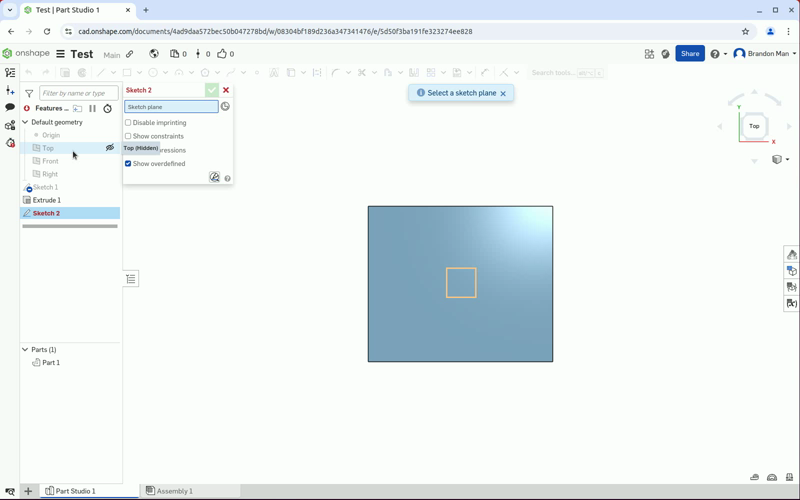
click(73, 150)
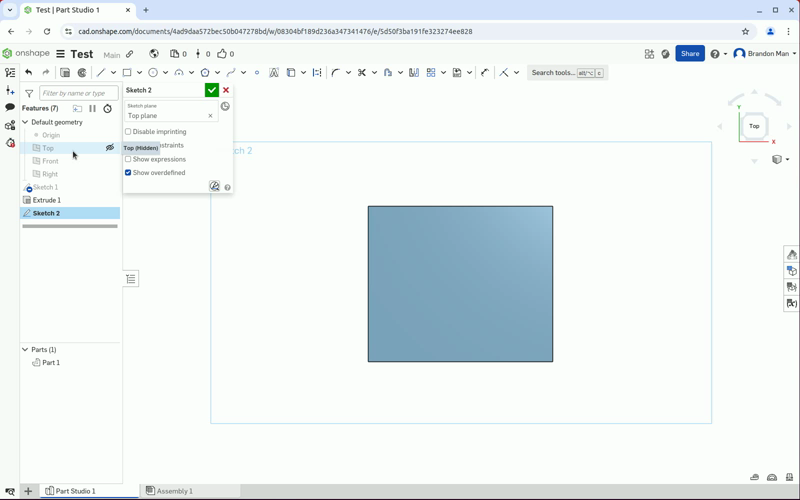
mouse_move(73, 352)
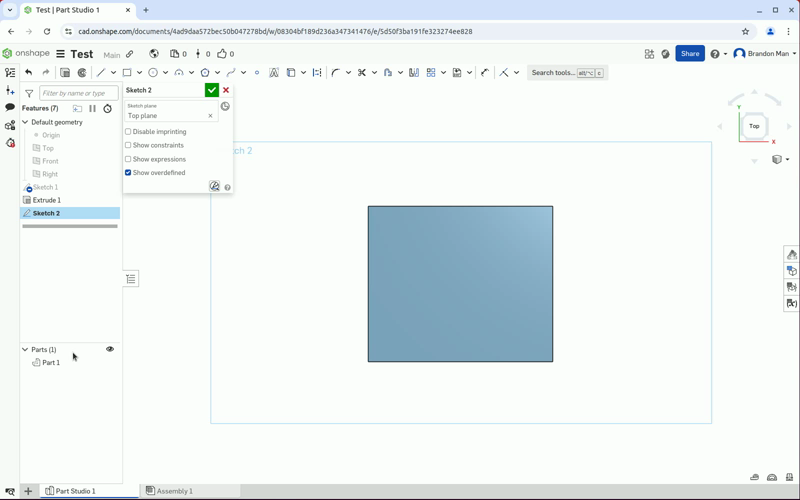
key(y)
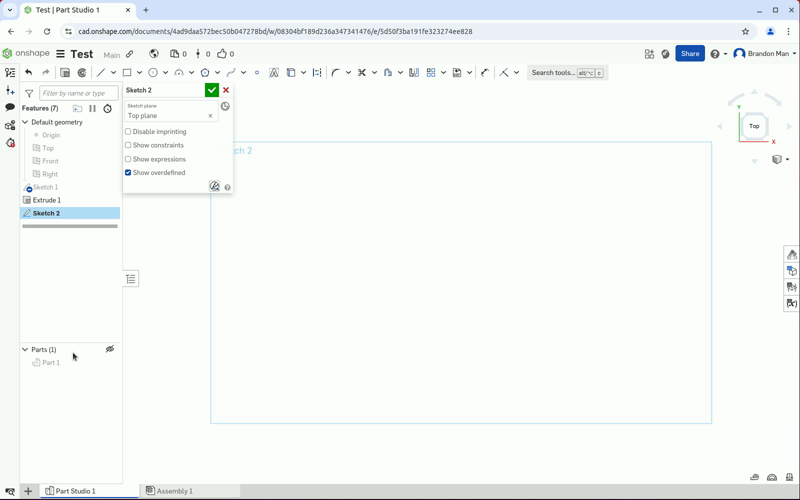
key(l)
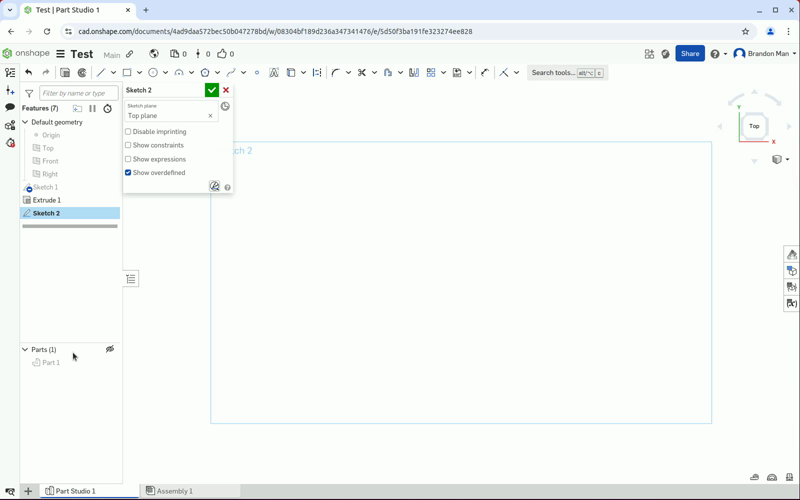
key_down(shift)
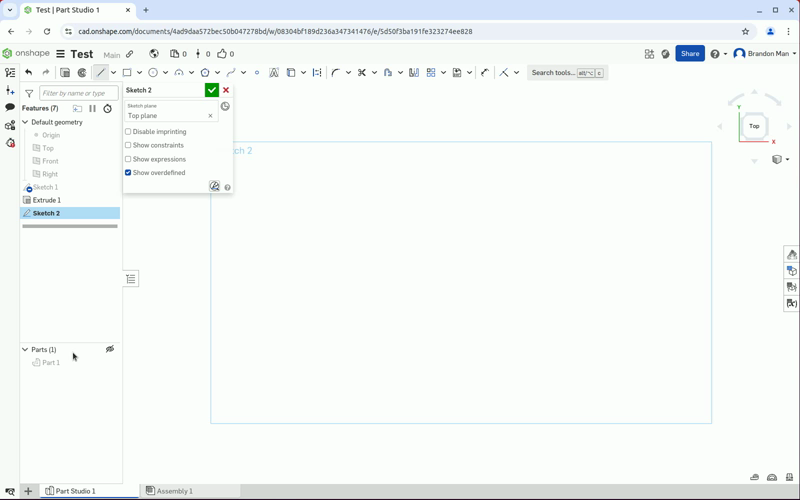
mouse_move(470, 204)
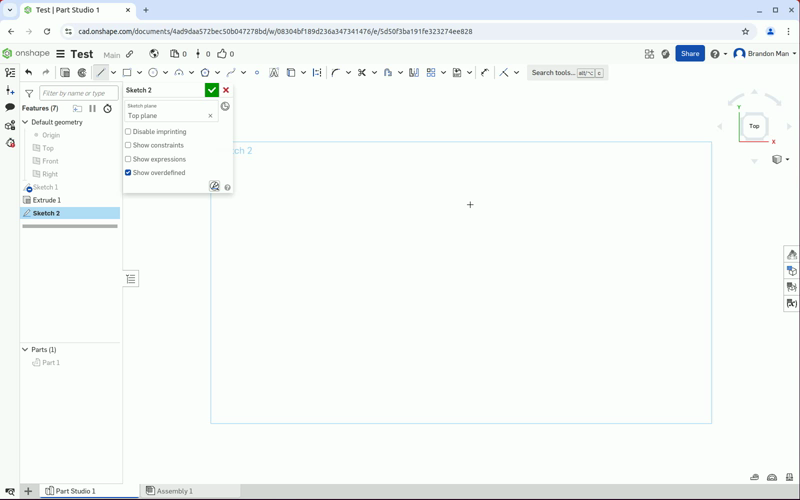
click(470, 204)
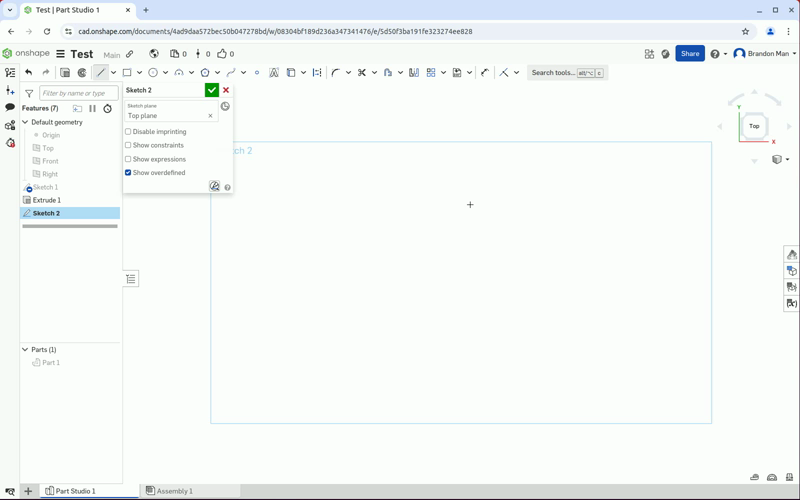
key_up(shift)
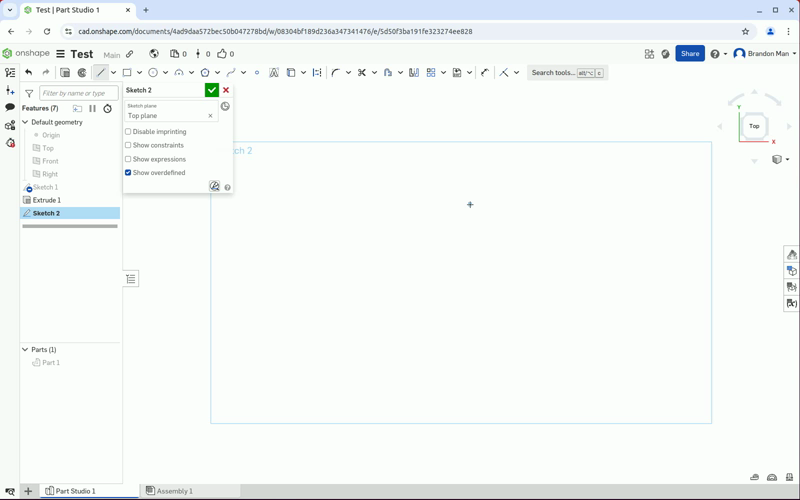
key_down(shift)
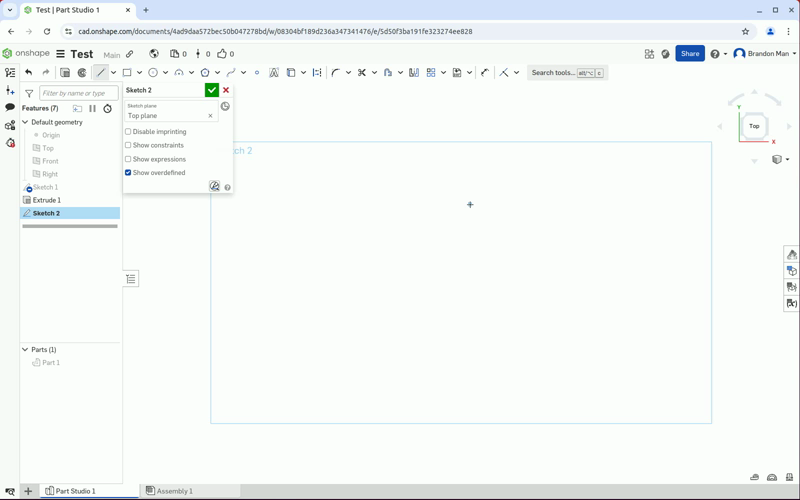
mouse_move(540, 204)
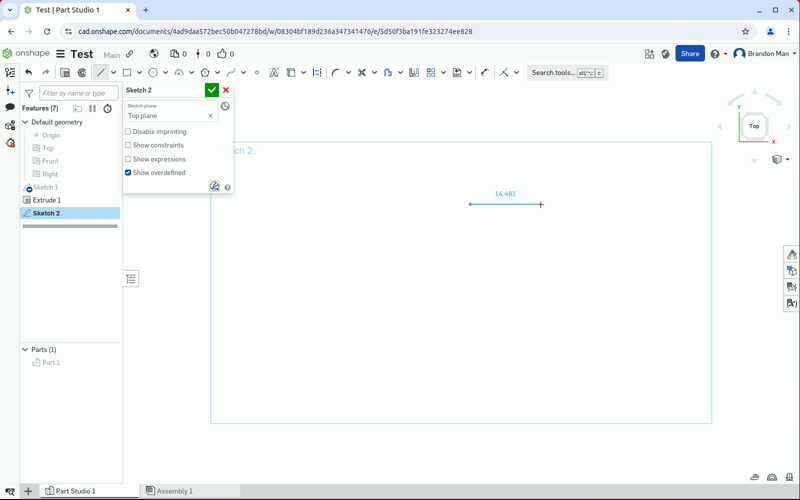
click(540, 204)
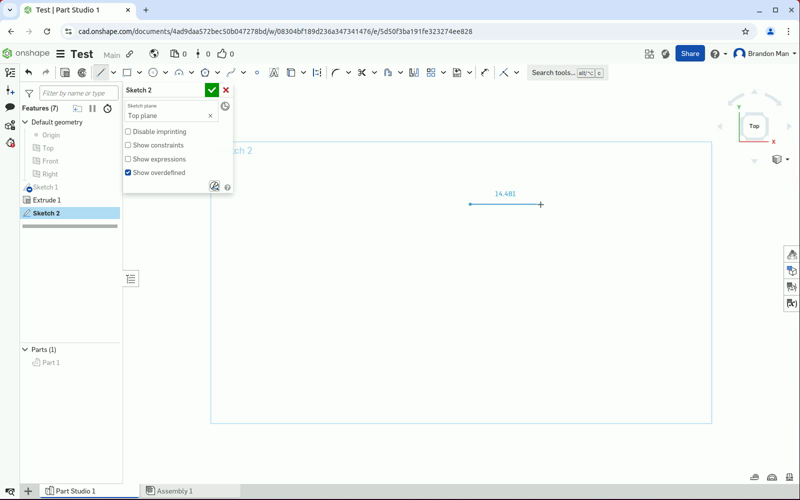
key_up(shift)
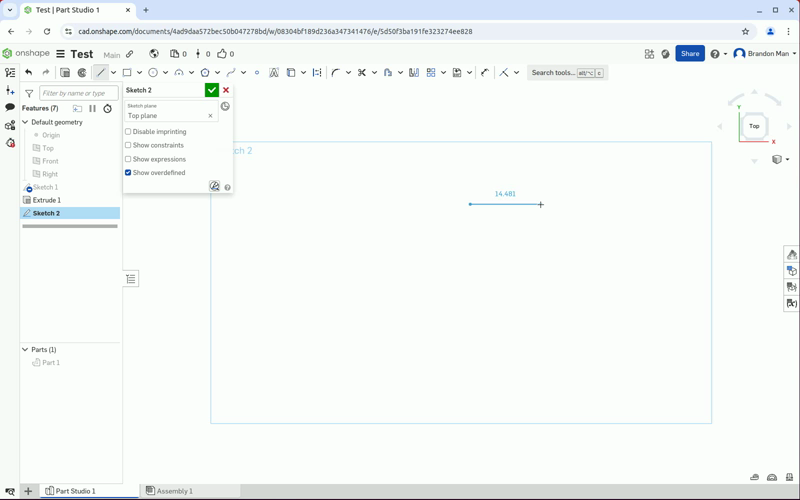
key_down(shift)
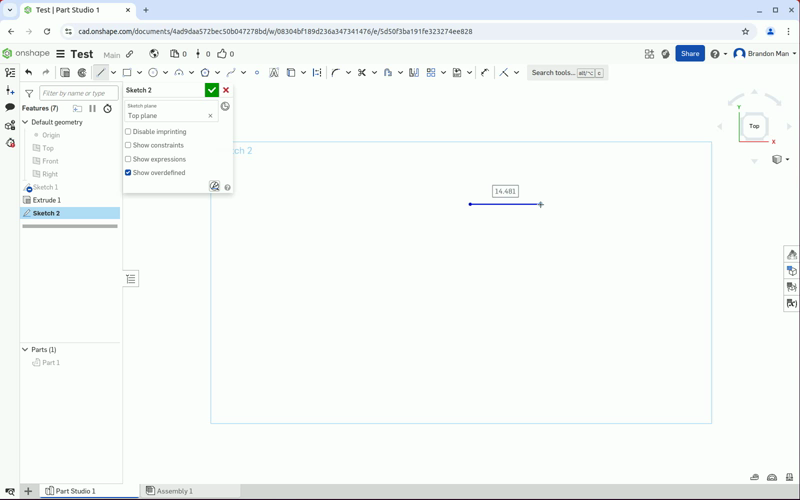
mouse_move(570, 204)
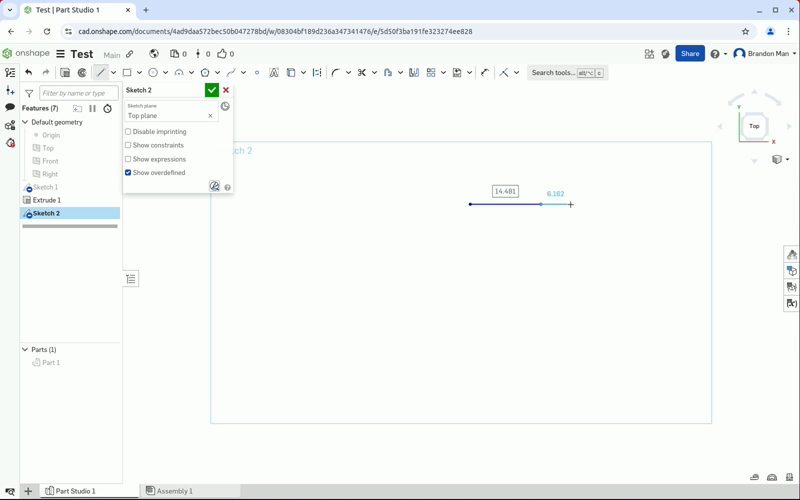
mouse_move(540, 187)
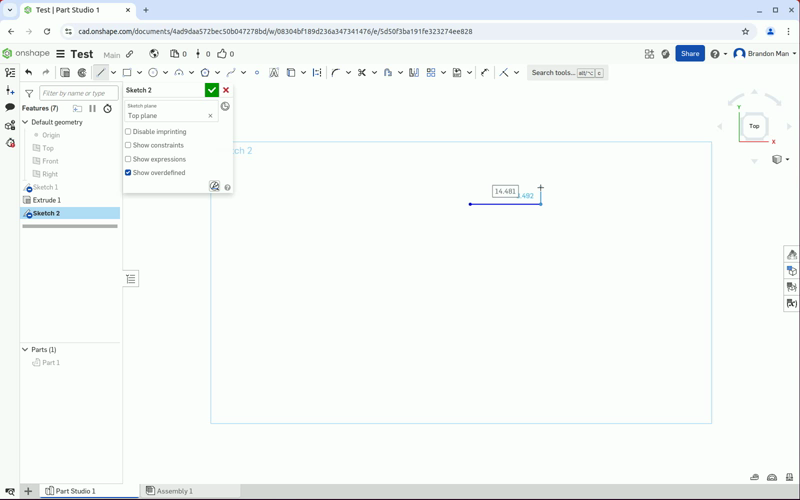
click(540, 187)
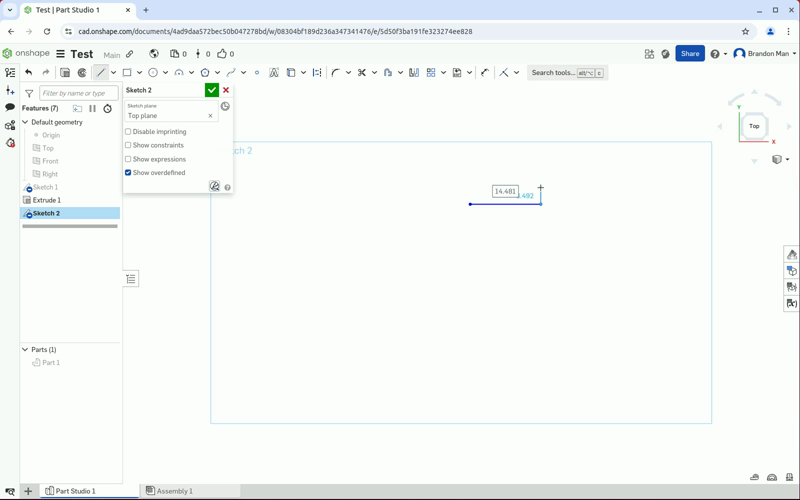
key_up(shift)
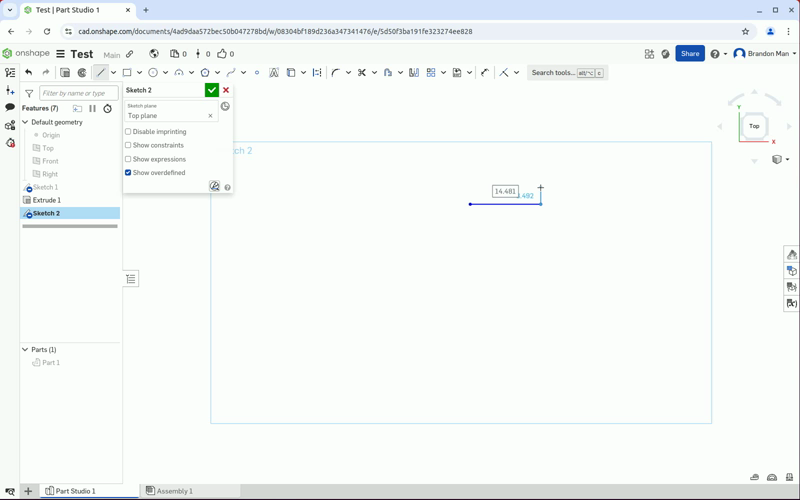
key_down(shift)
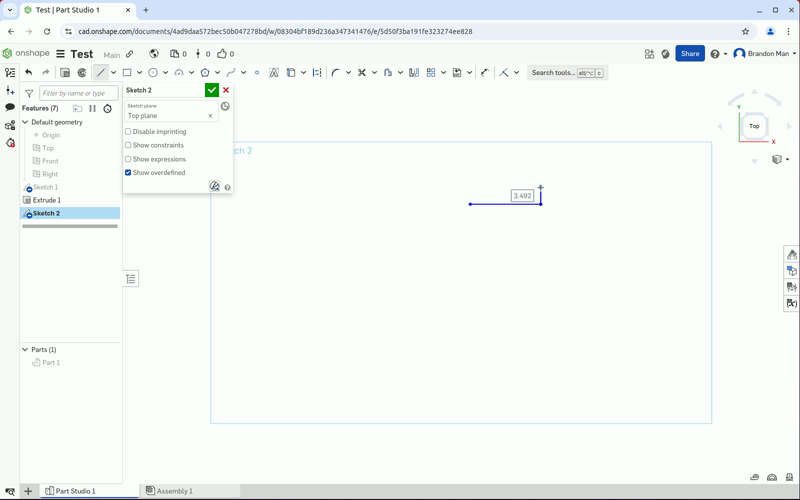
mouse_move(570, 187)
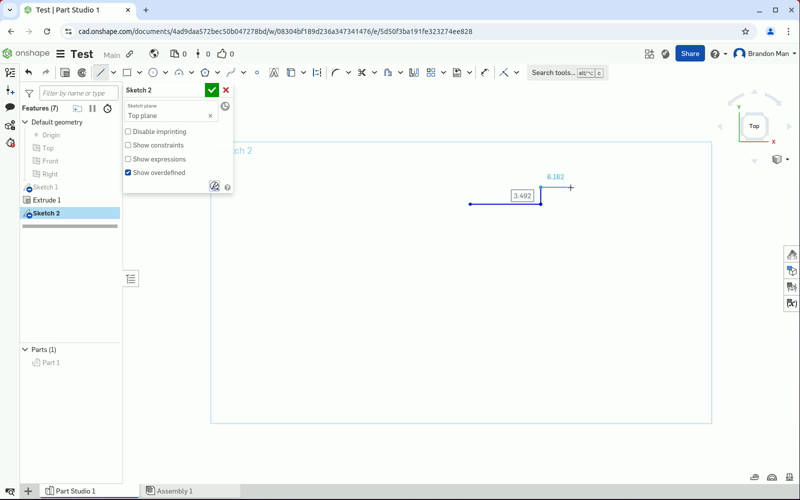
mouse_move(523, 170)
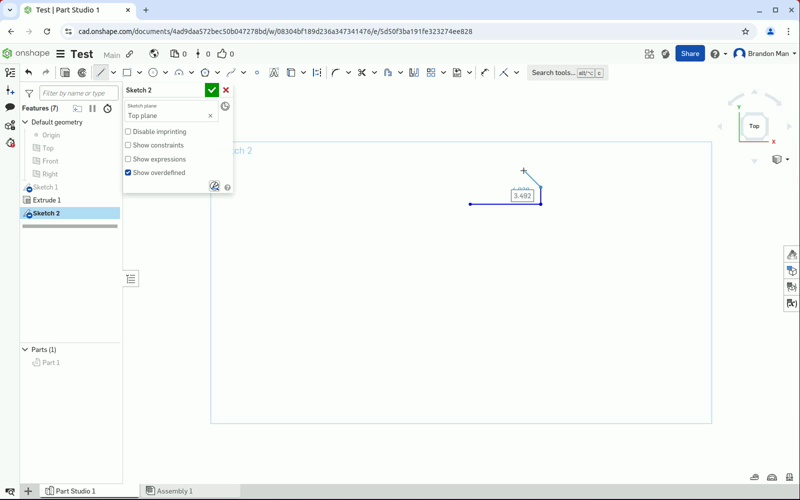
click(523, 170)
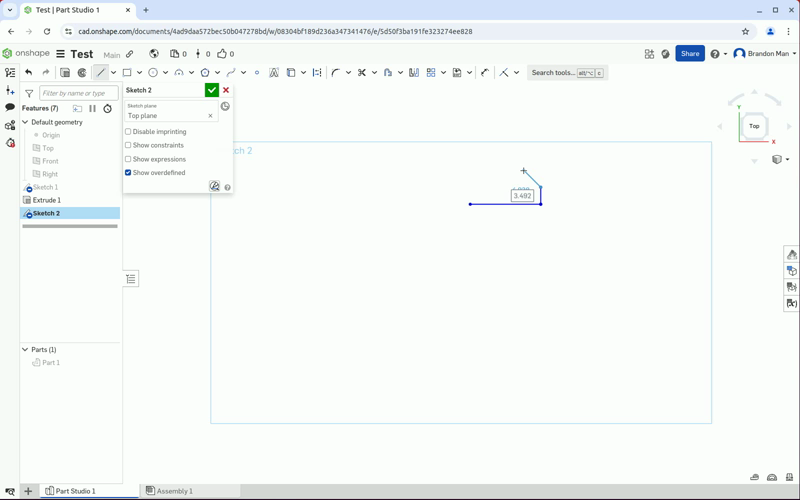
key_up(shift)
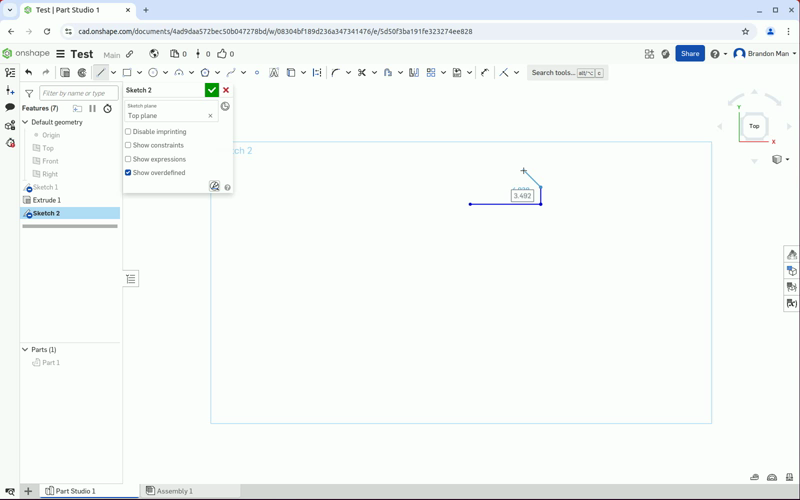
key_down(shift)
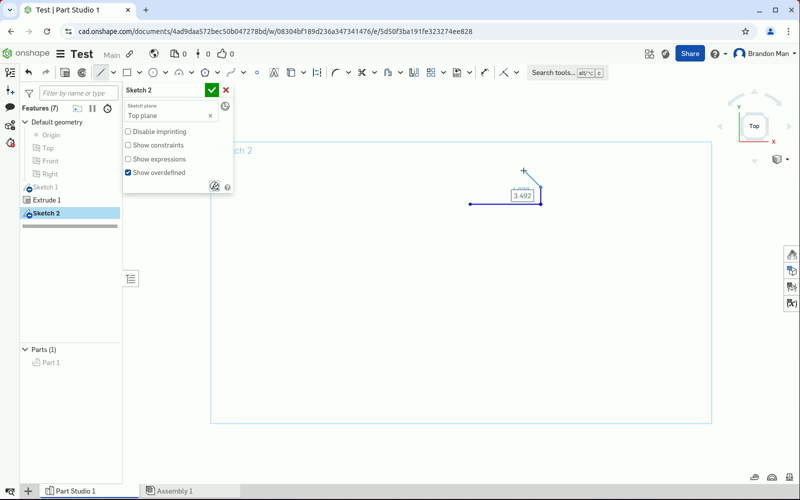
mouse_move(553, 170)
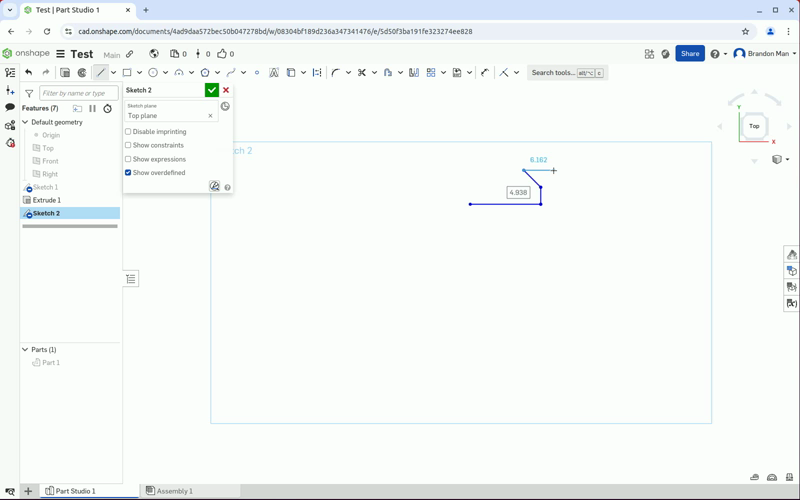
mouse_move(487, 170)
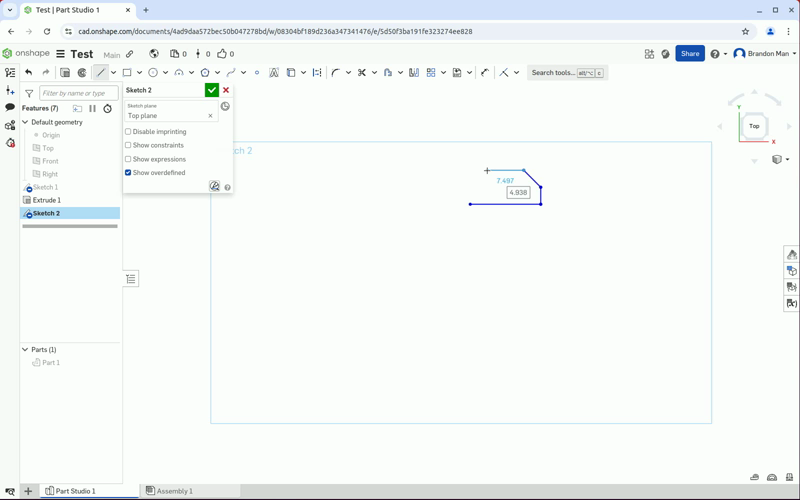
click(487, 170)
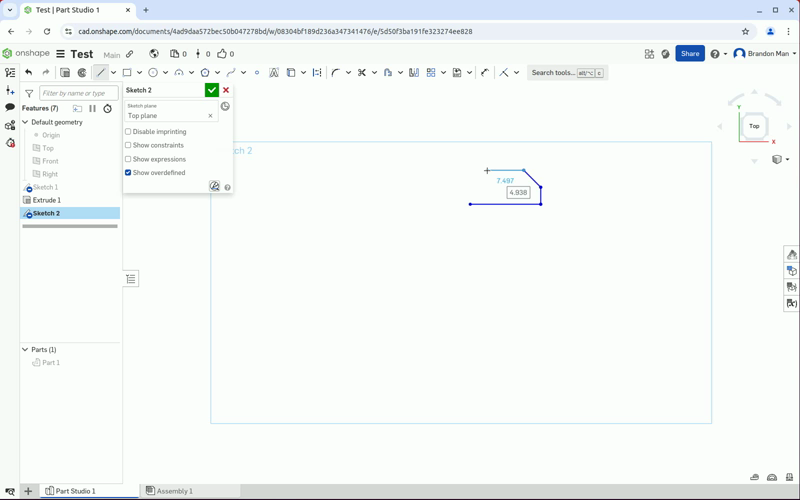
key_up(shift)
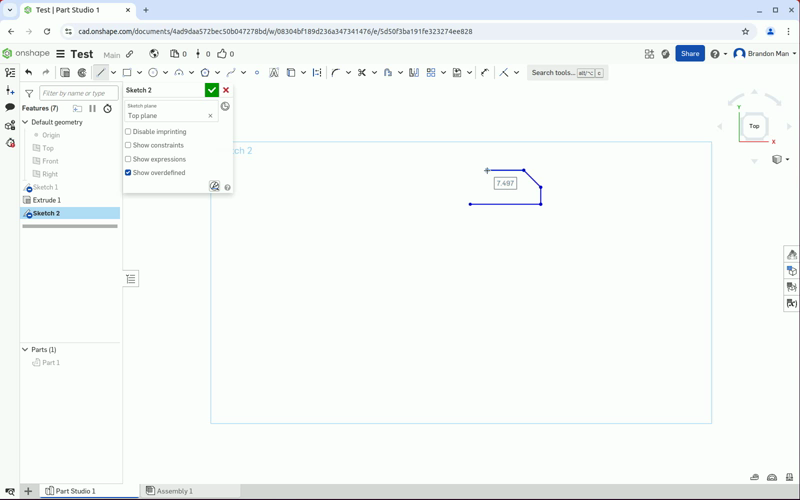
key_down(shift)
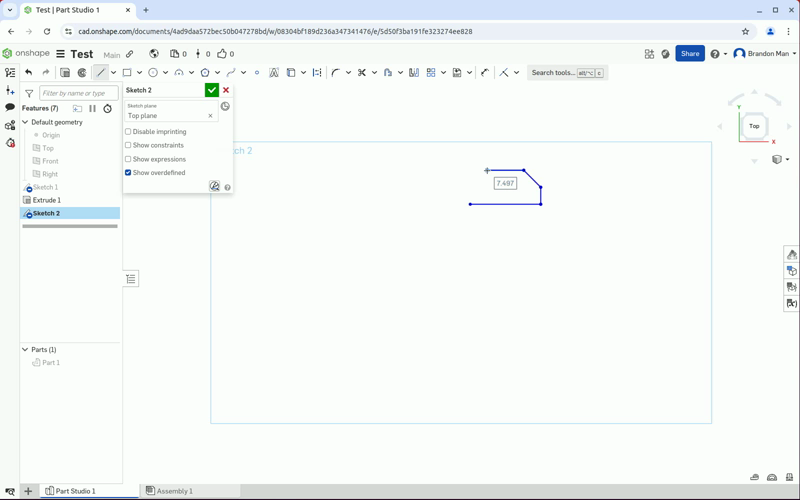
mouse_move(517, 170)
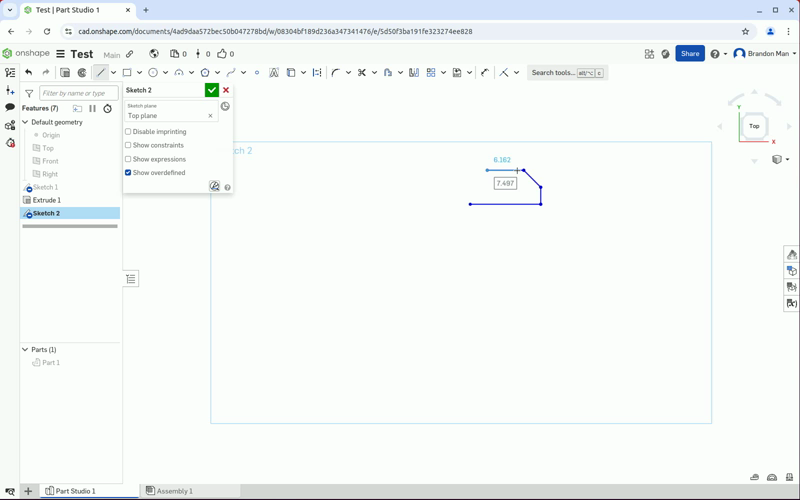
mouse_move(470, 187)
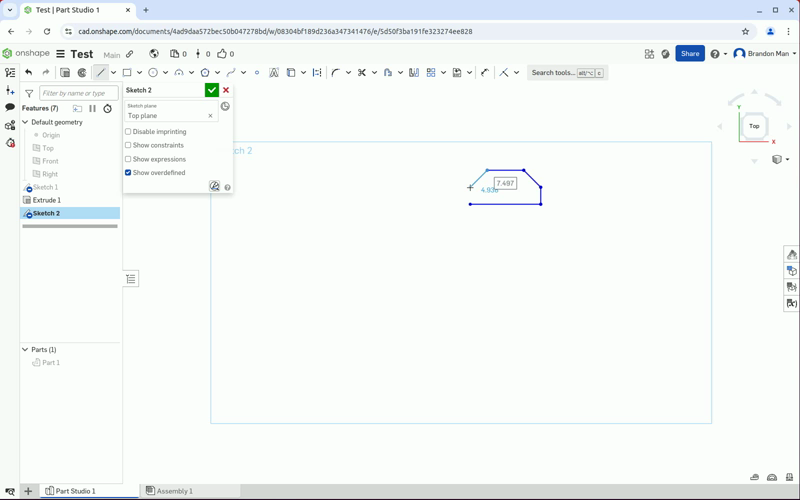
click(470, 187)
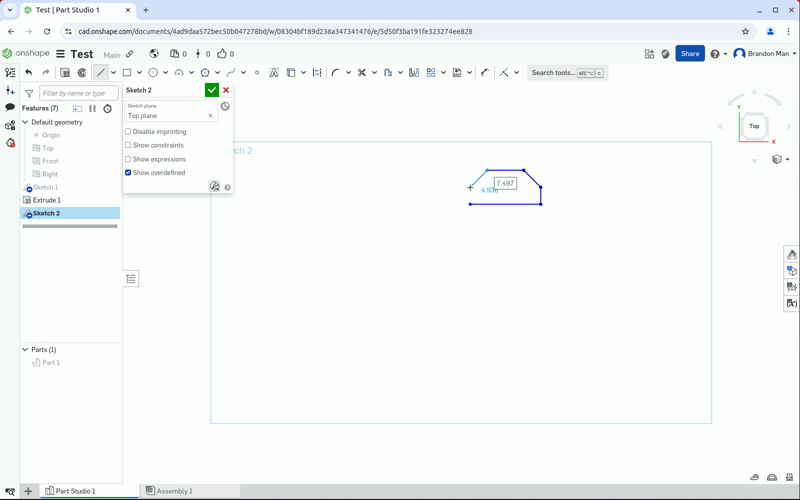
key_up(shift)
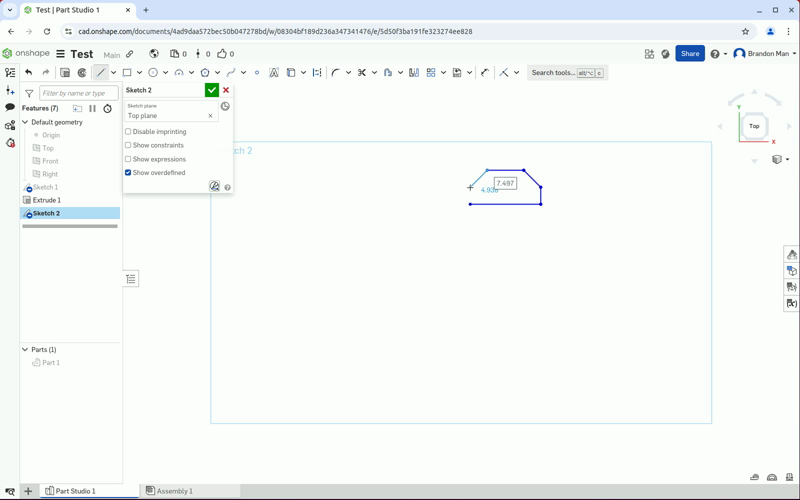
mouse_move(500, 187)
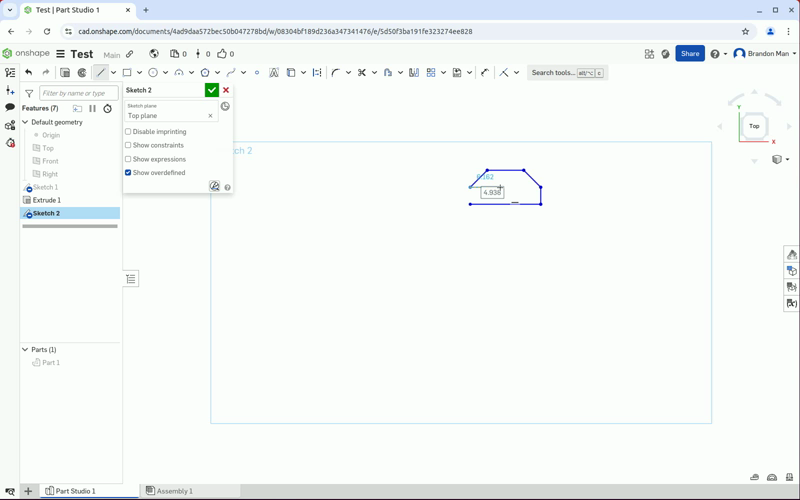
key_down(shift)
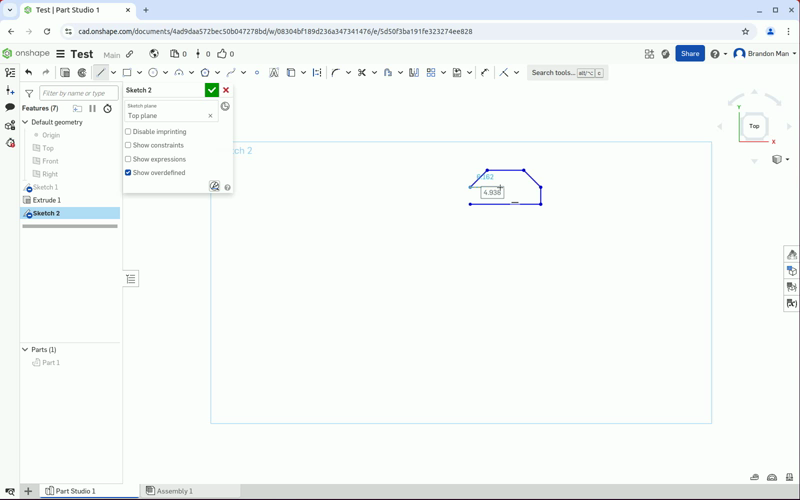
mouse_move(470, 204)
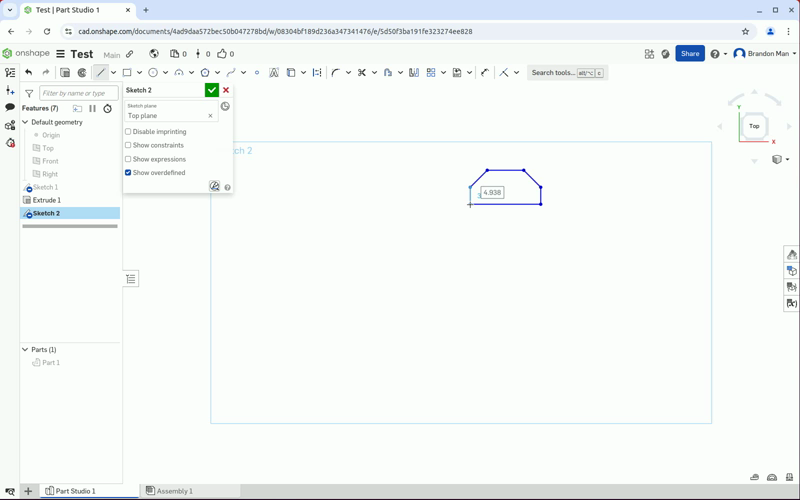
key_up(shift)
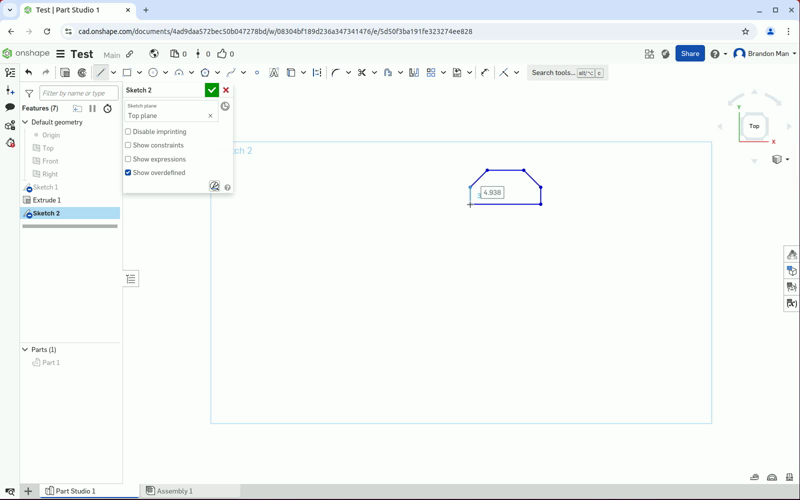
click(470, 204)
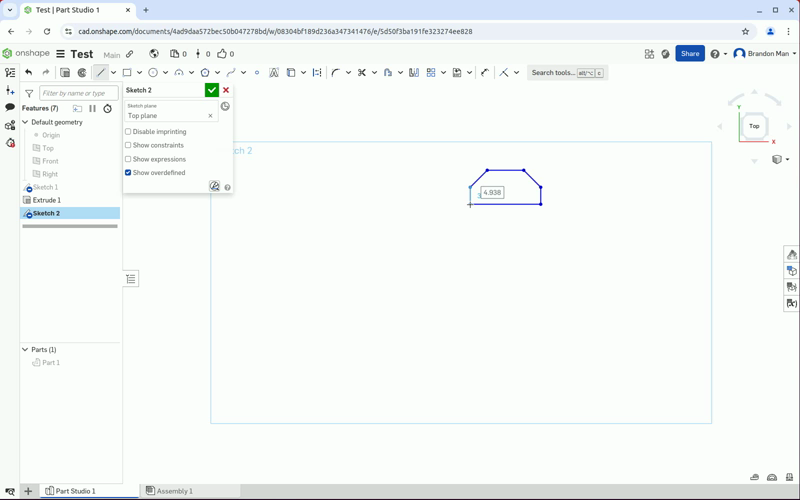
key(esc)
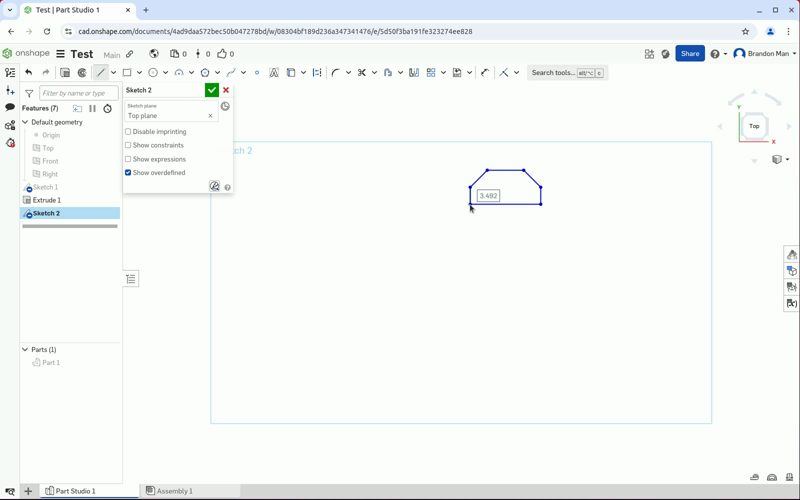
mouse_move(504, 178)
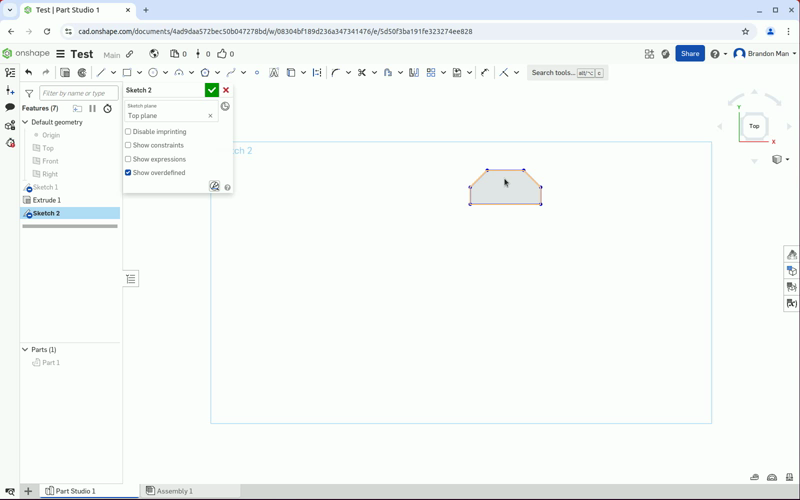
click(504, 178)
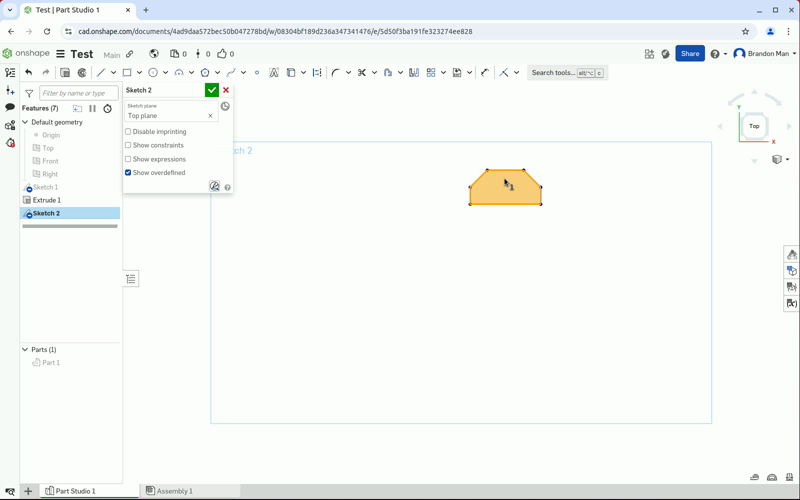
mouse_move(73, 352)
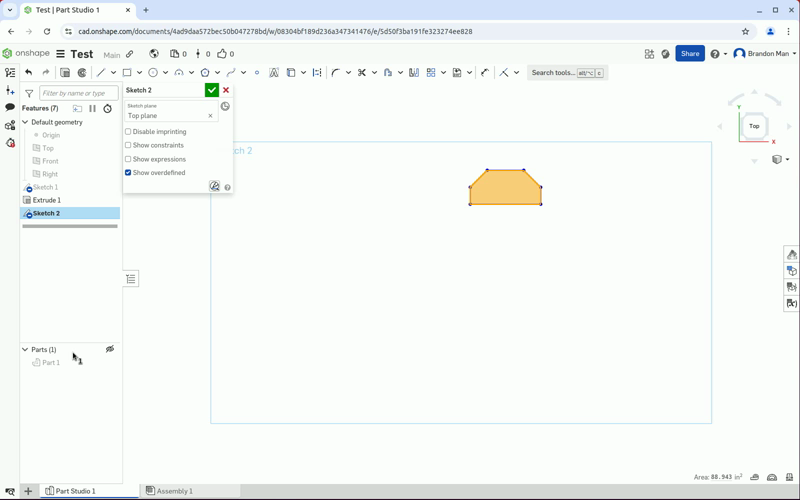
key(shift+y)
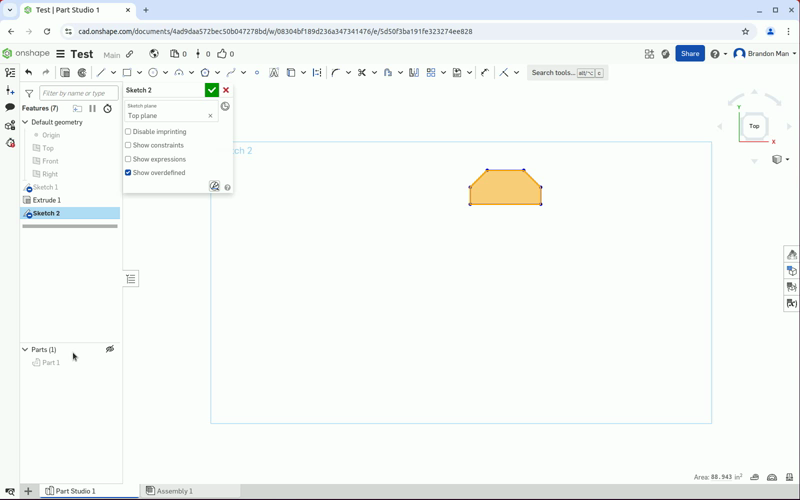
key(shift+e)
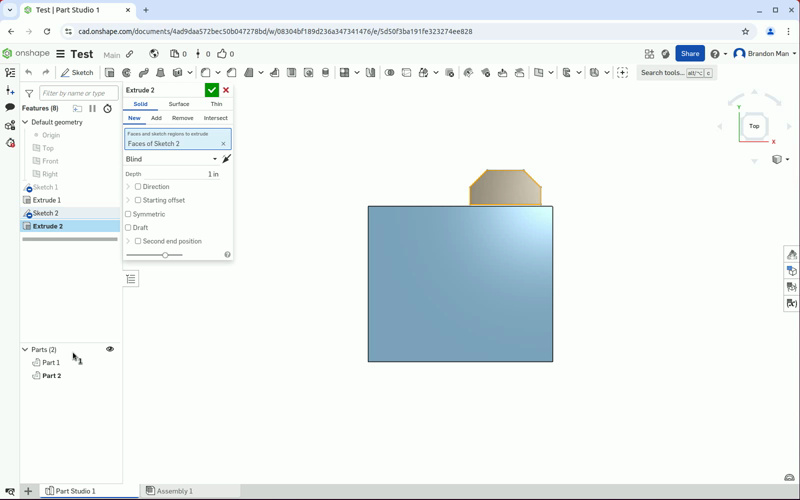
mouse_move(143, 106)
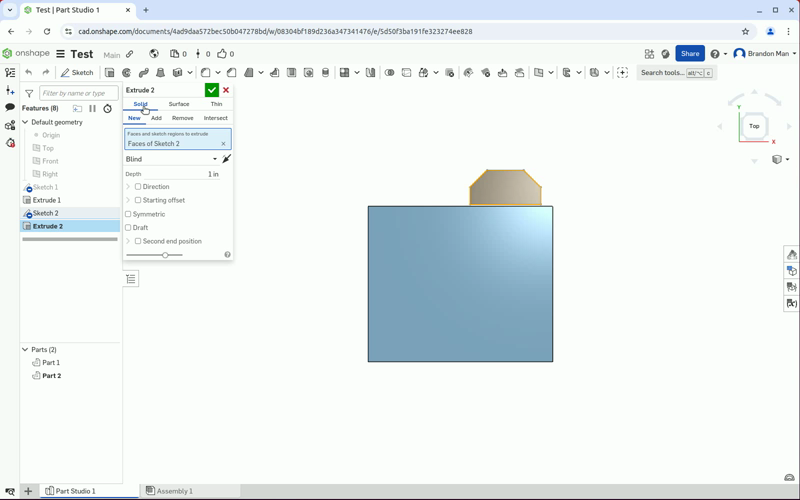
click(143, 106)
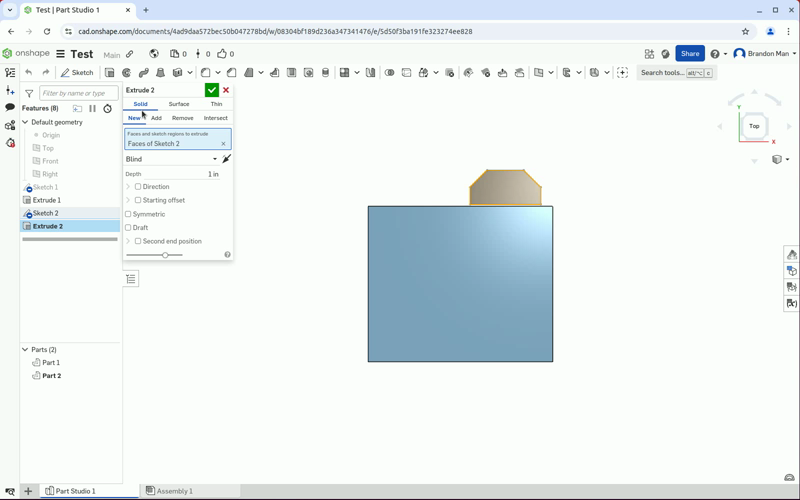
mouse_move(137, 120)
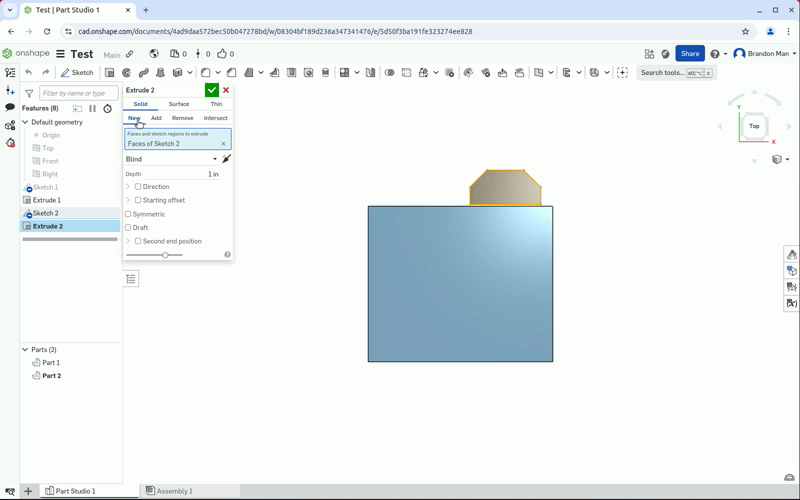
click(137, 120)
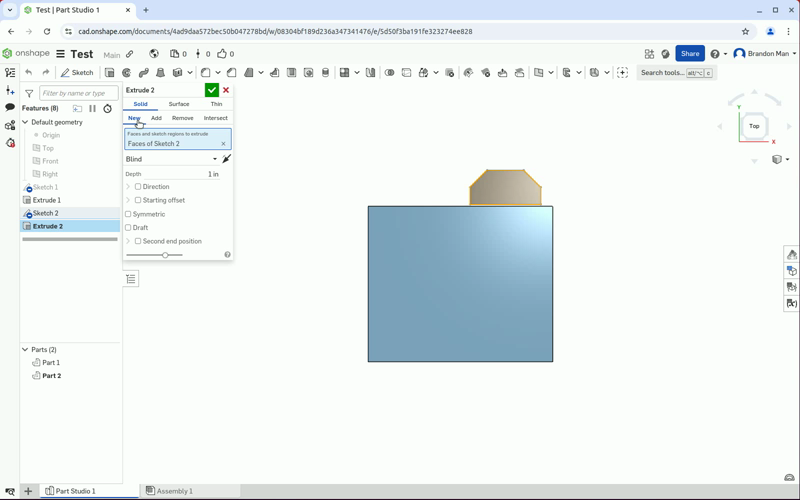
key(tab, 4)
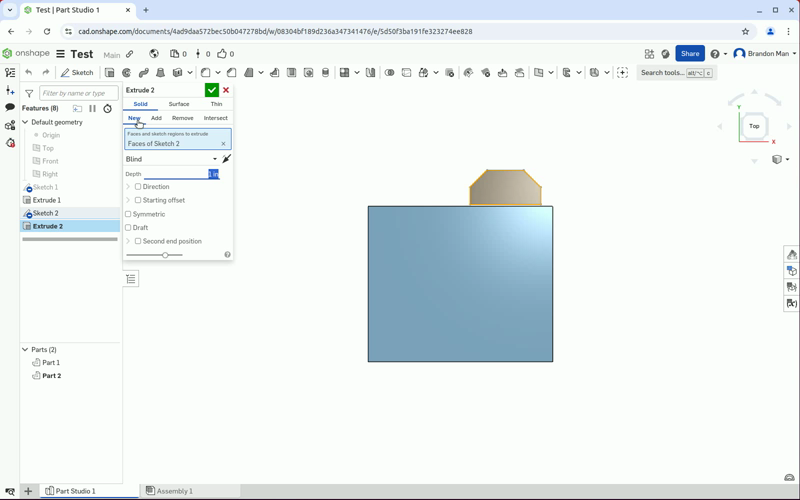
text(-0.241)
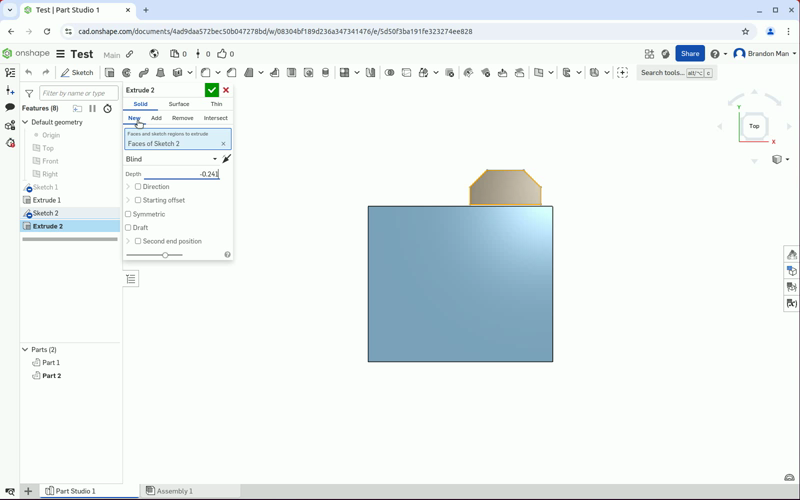
key(enter)
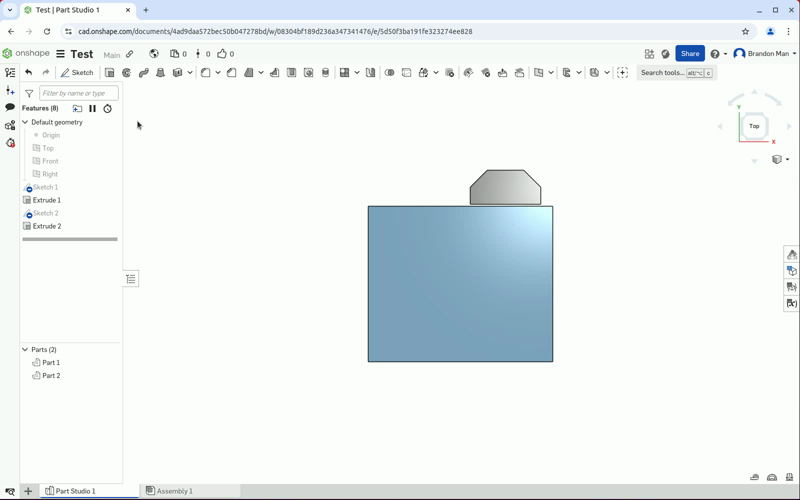
key(shift+h)
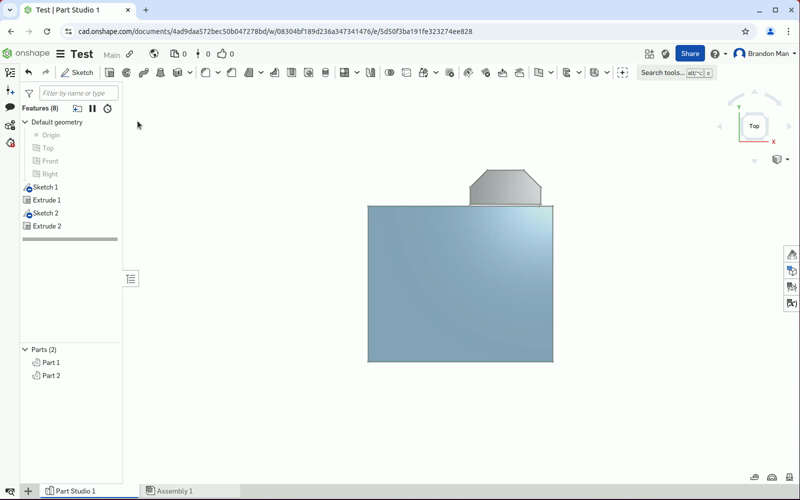
key(shift+h)
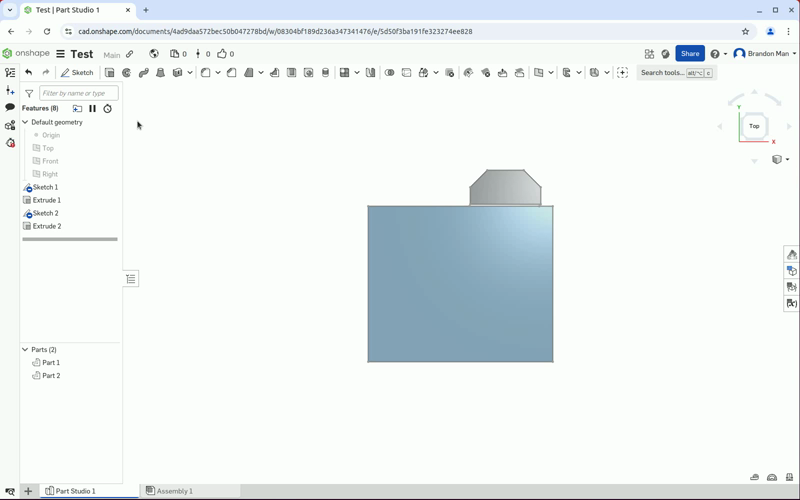
key(shift+7)
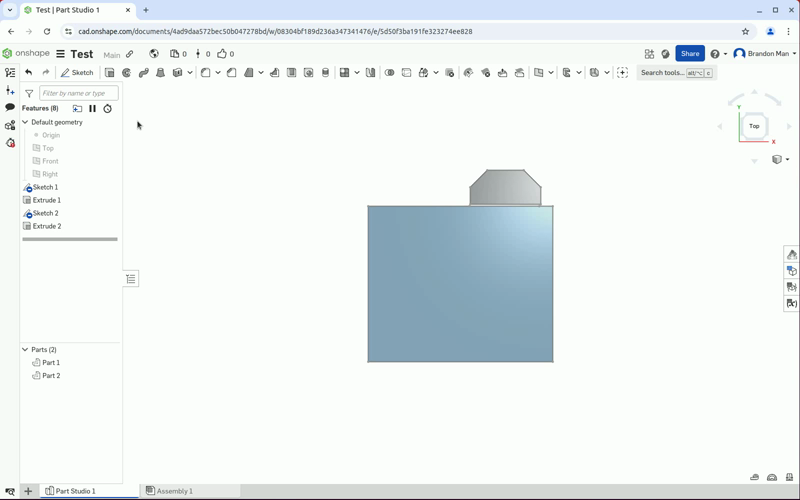
key(up, 3)
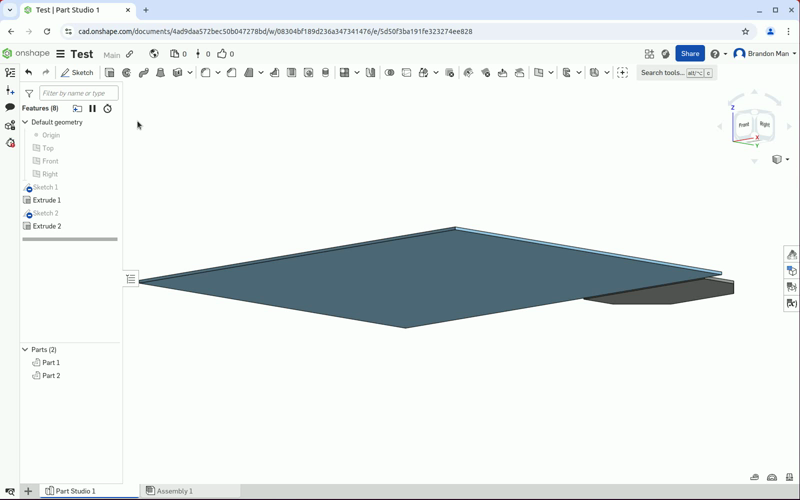
key(left, 3)
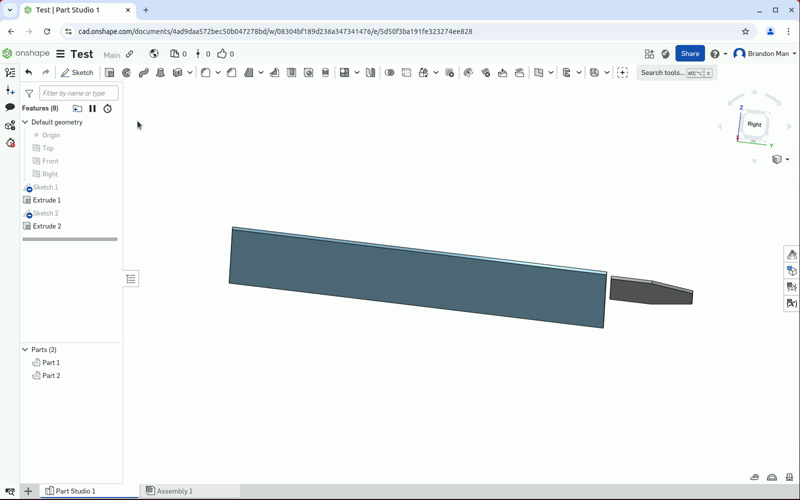
key(right, 3)
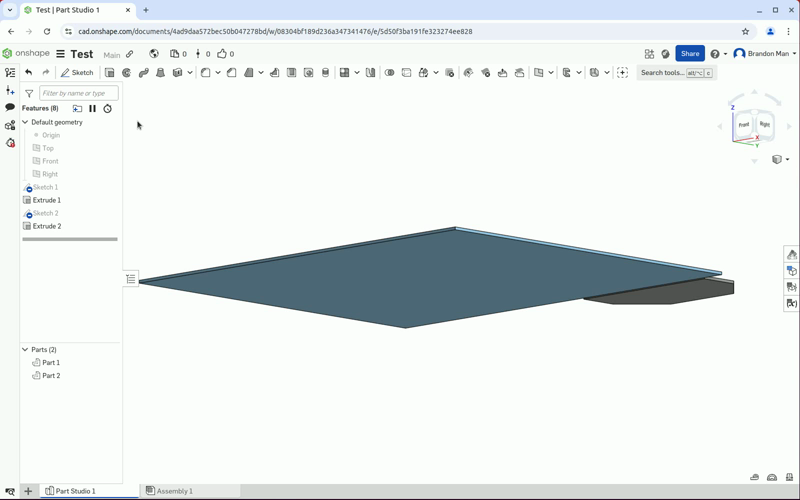
key(down, 3)
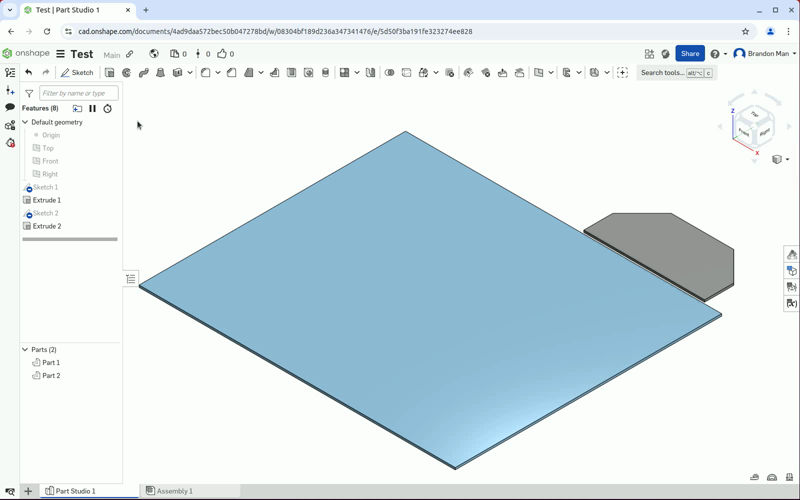
mouse_move(73, 189)
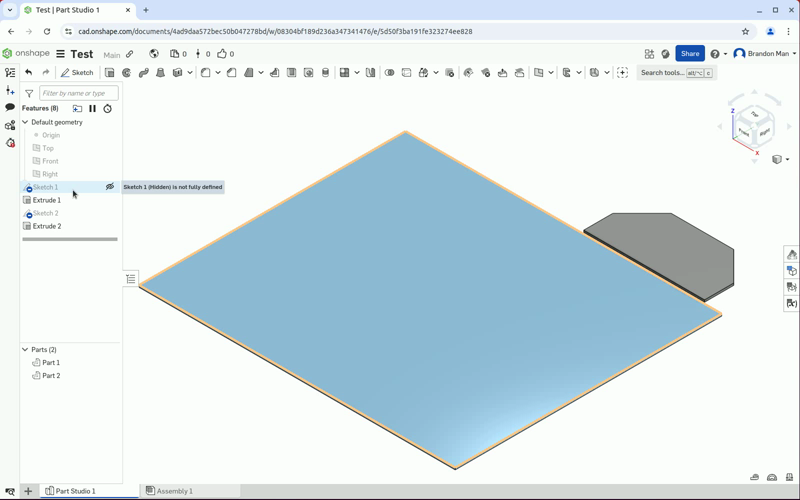
click(73, 189)